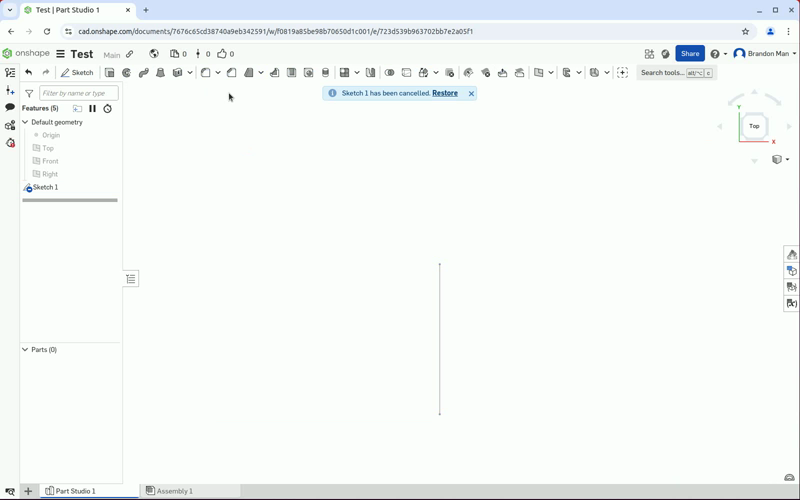
key(shift+h)
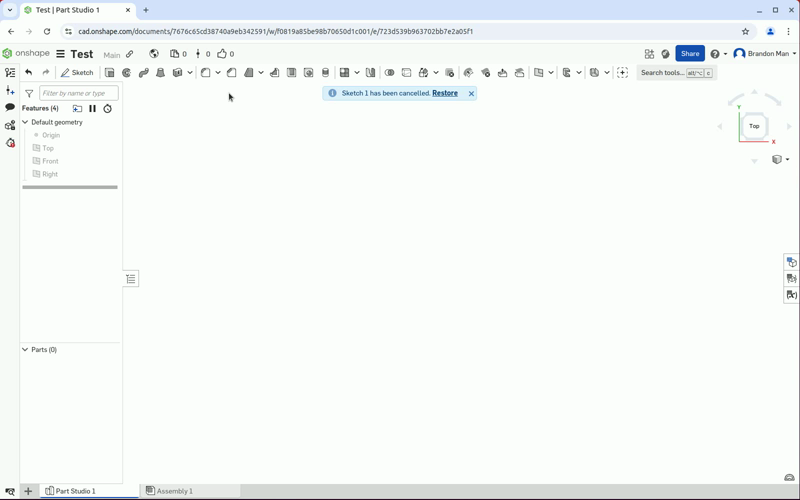
mouse_move(73, 352)
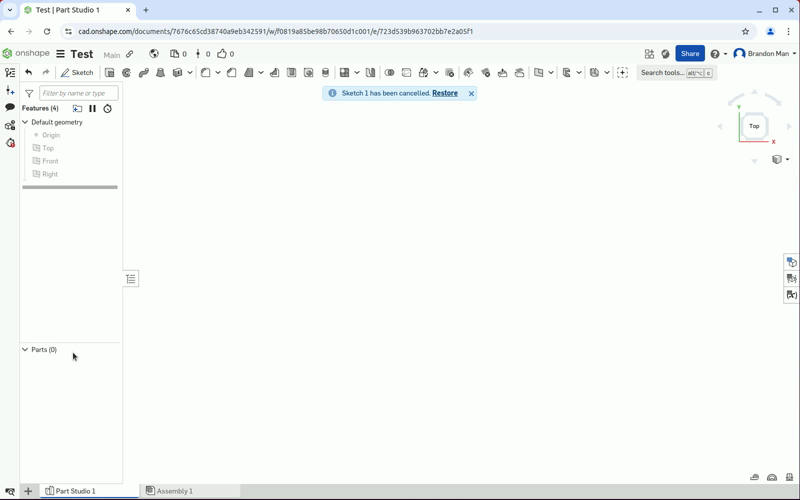
key(y)
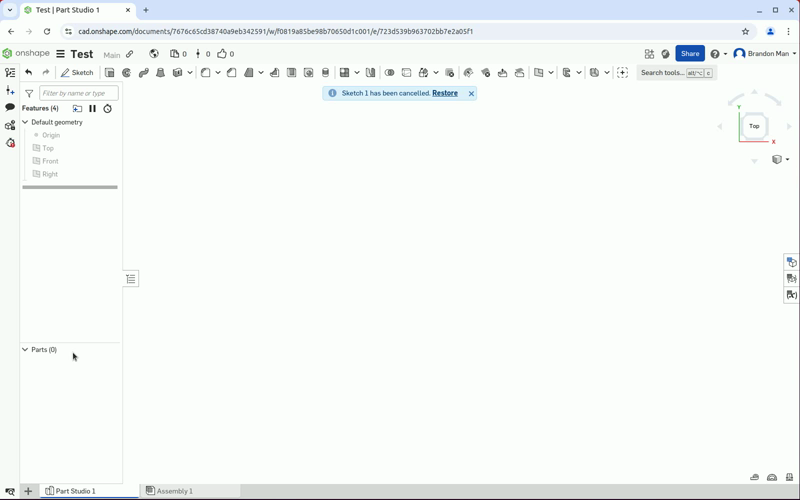
key(shift+p)
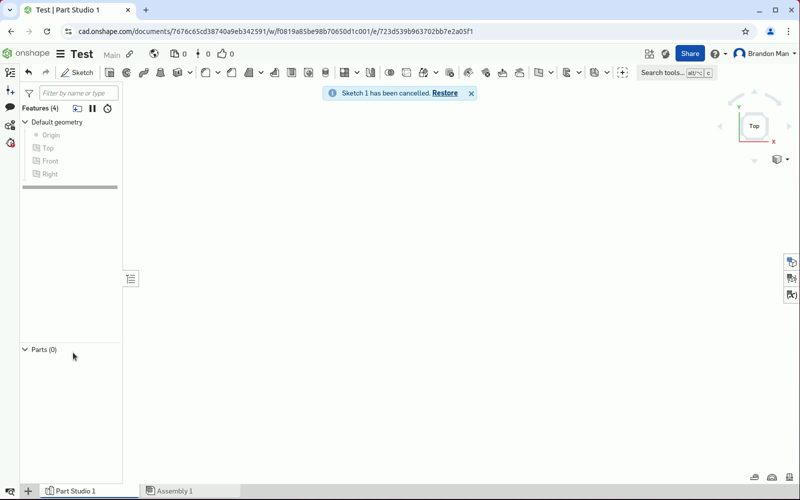
key(space)
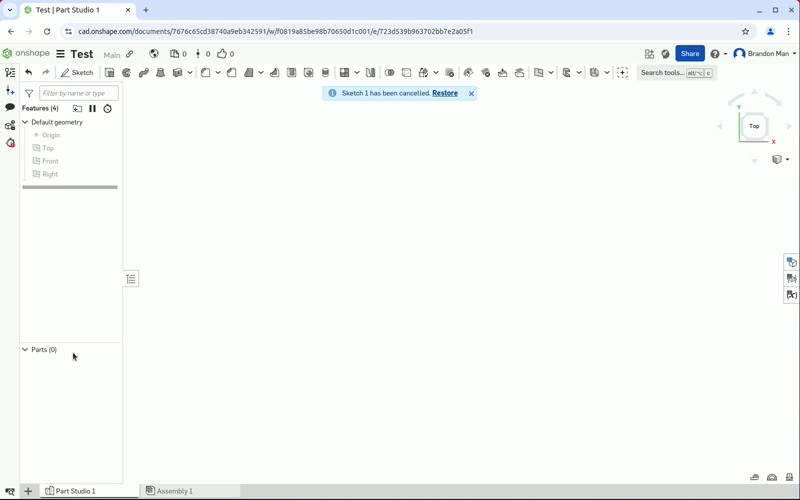
key_down(shift)
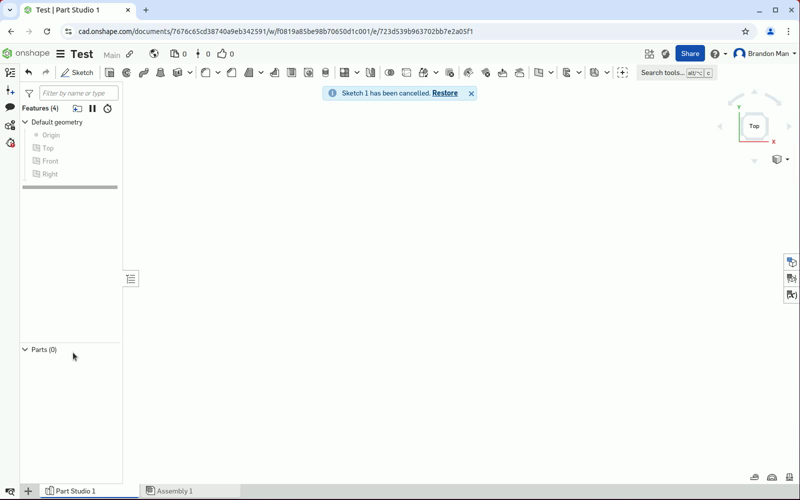
key(up)
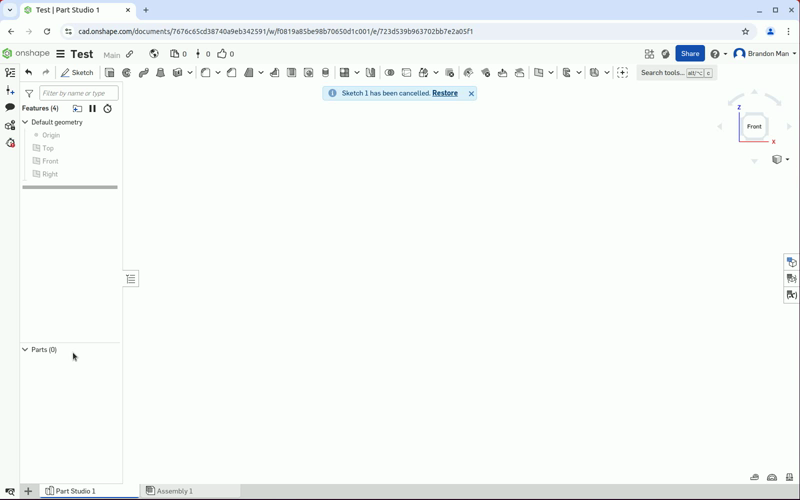
key_up(shift)
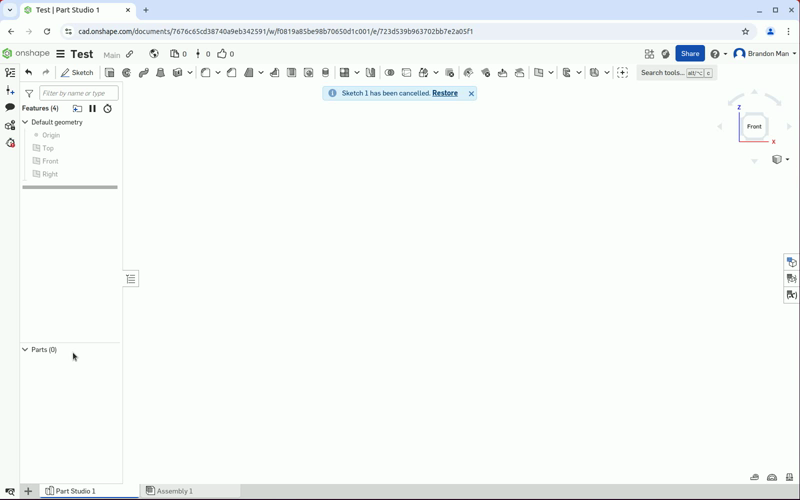
mouse_move(73, 352)
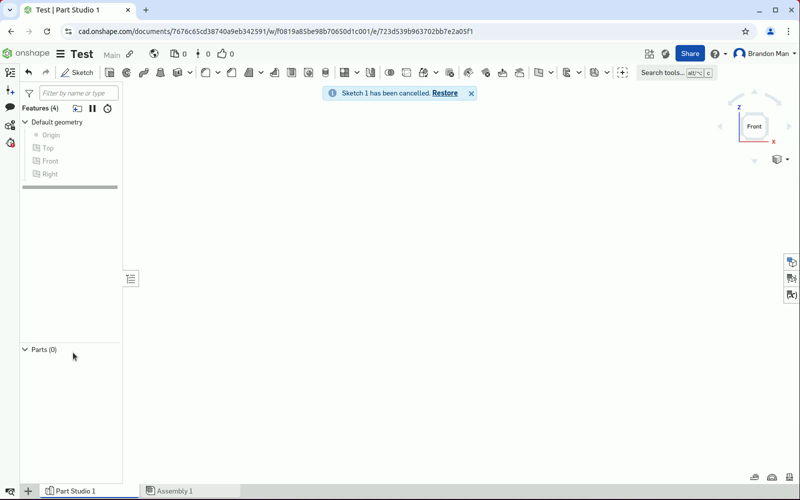
key(shift+y)
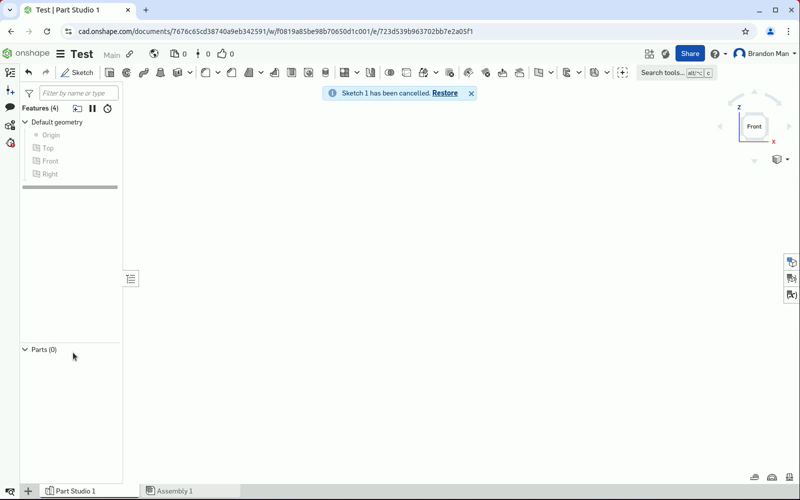
key(shift+s)
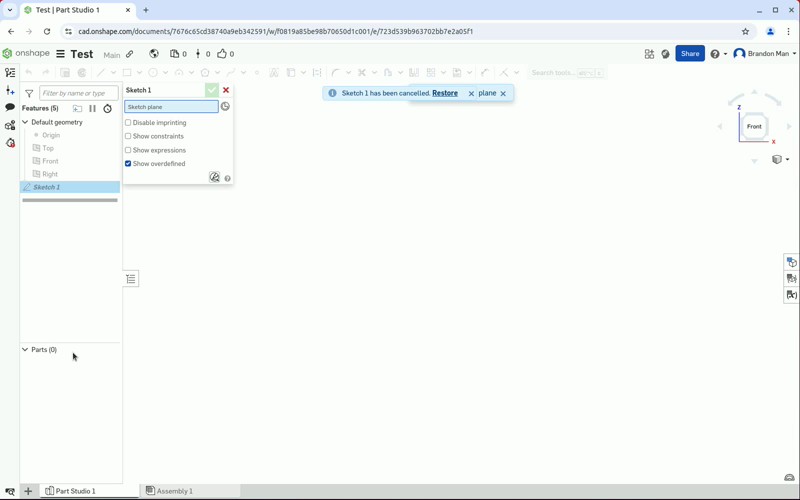
mouse_move(73, 163)
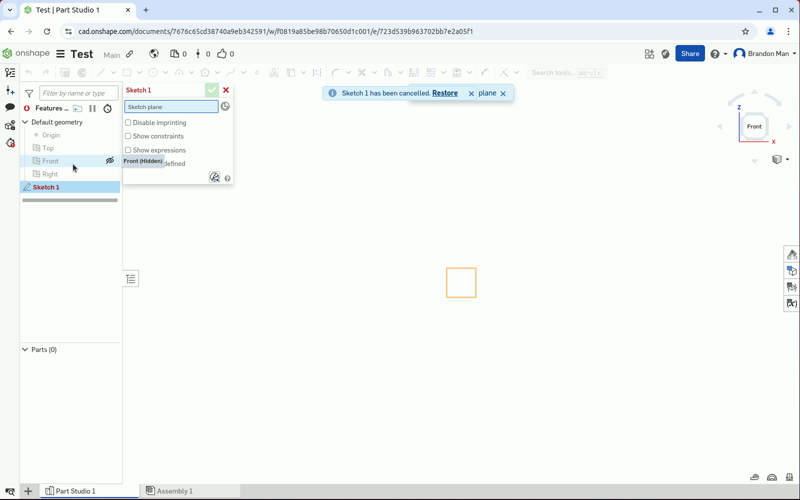
click(73, 163)
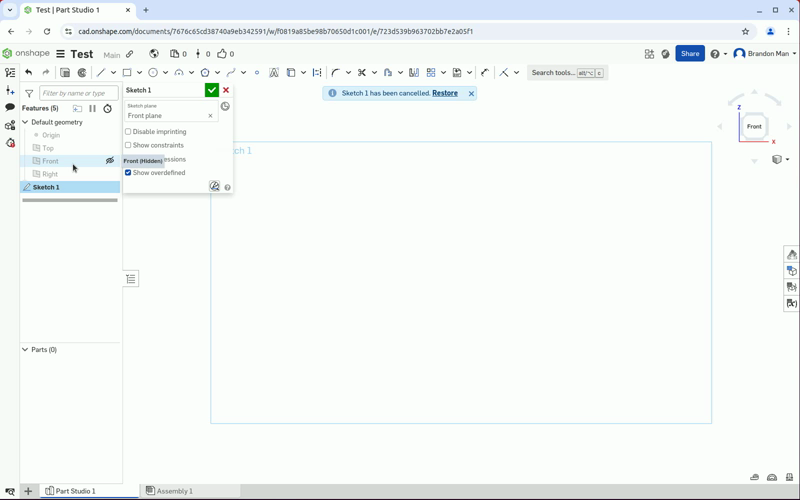
mouse_move(73, 352)
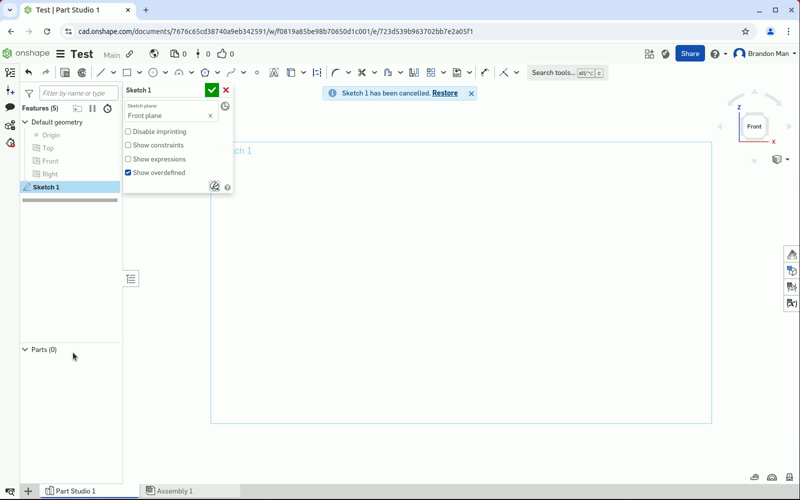
key(y)
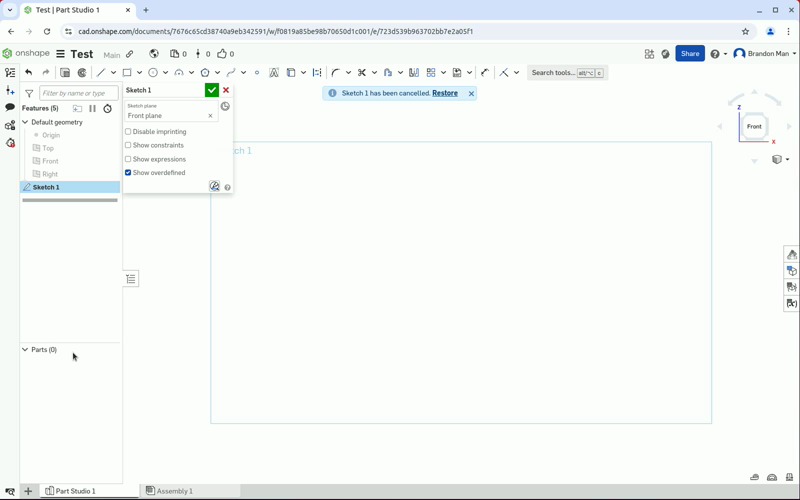
key(c)
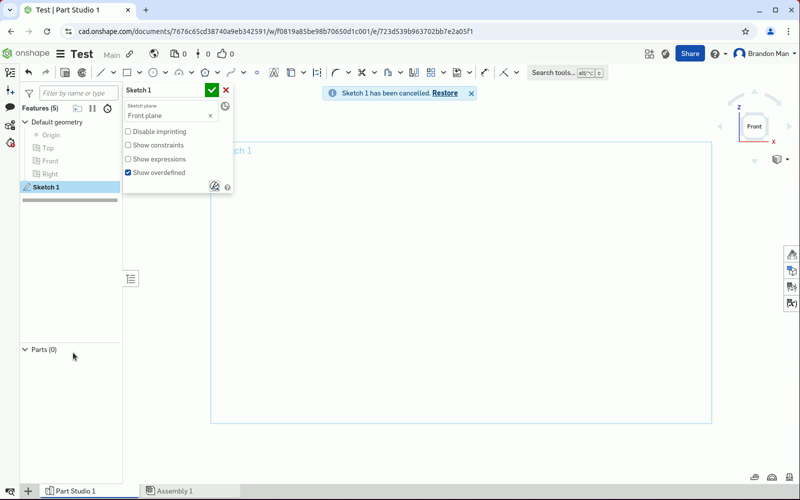
key_down(shift)
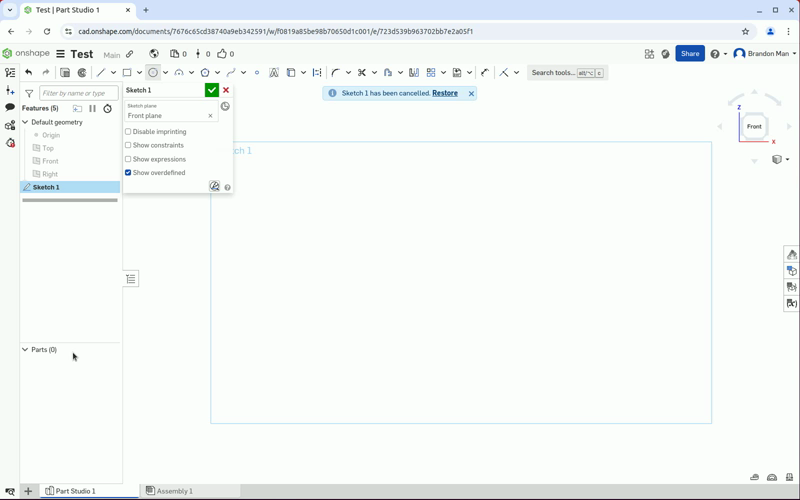
mouse_move(461, 282)
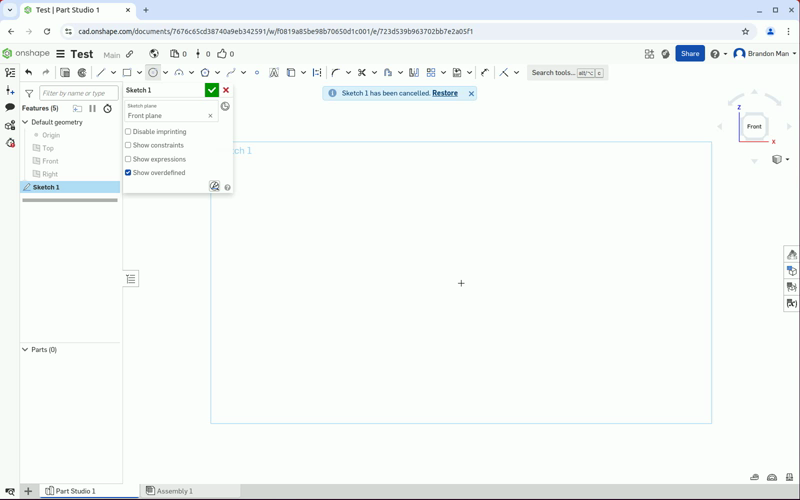
click(461, 282)
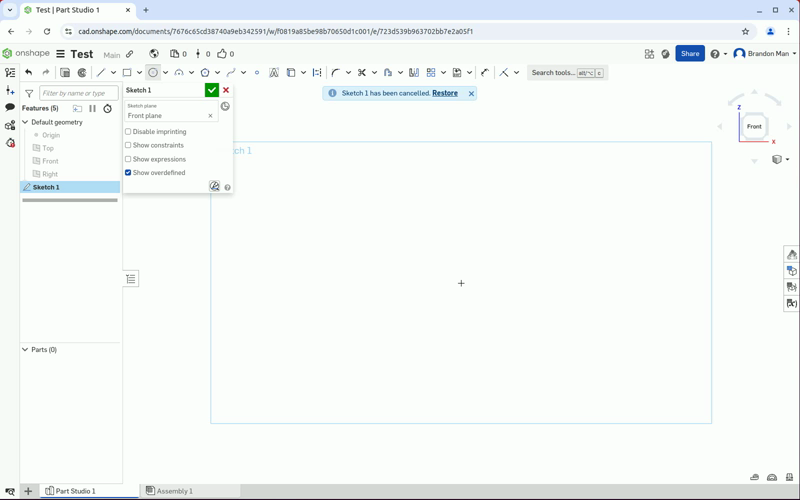
key_up(shift)
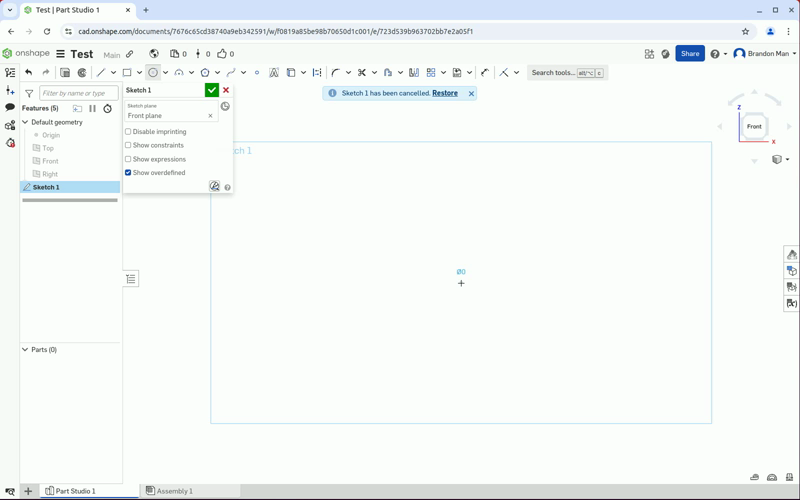
mouse_move(574, 282)
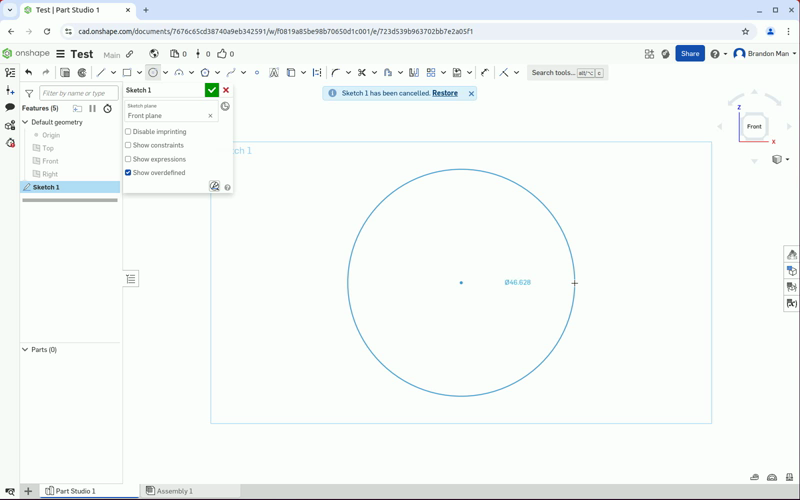
click(574, 282)
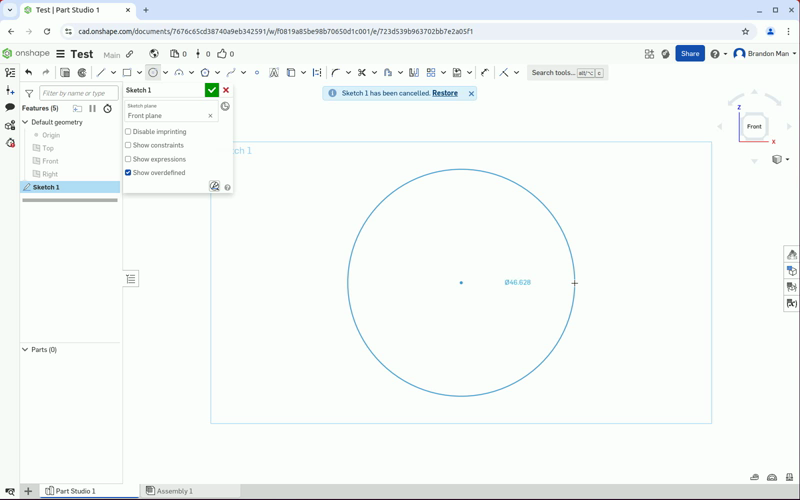
key(esc)
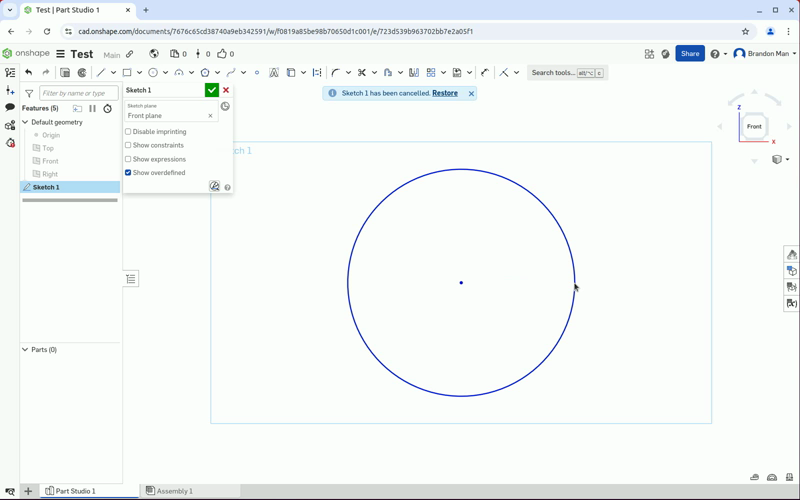
key(c)
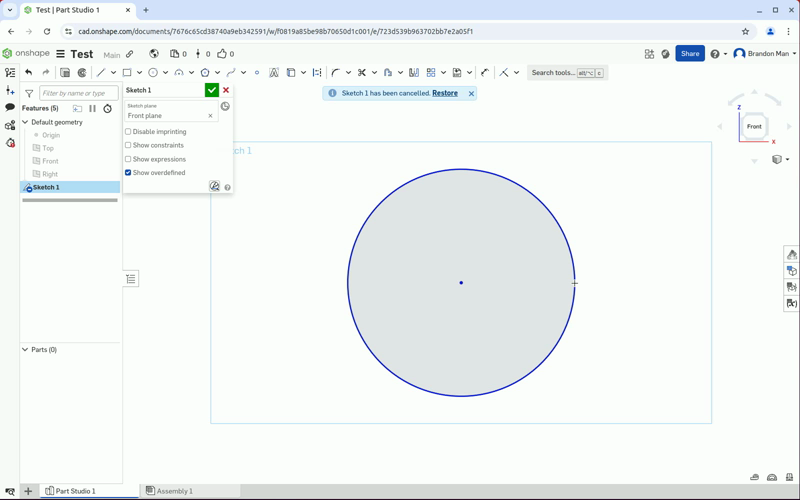
key_down(shift)
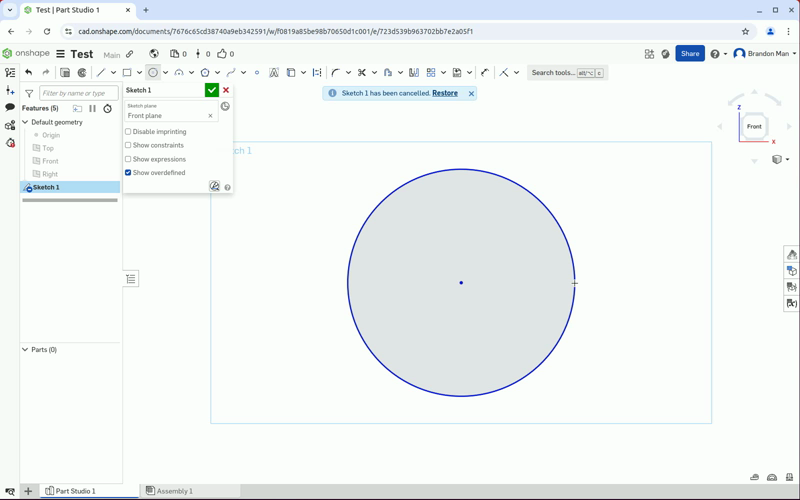
mouse_move(461, 282)
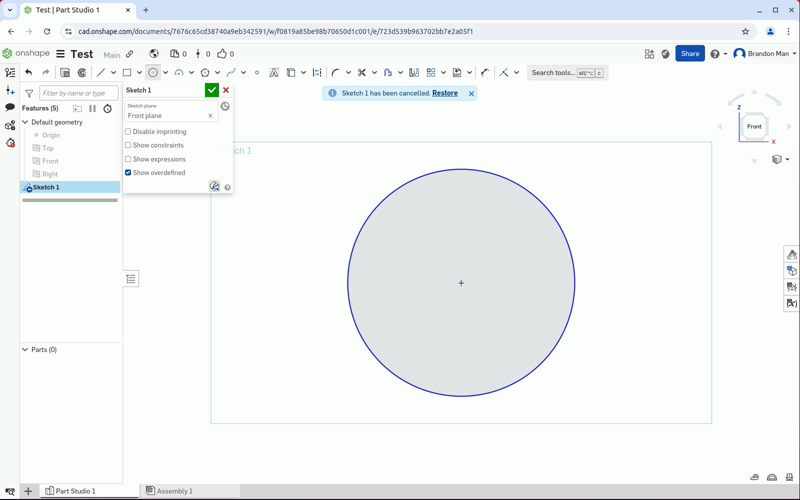
click(461, 282)
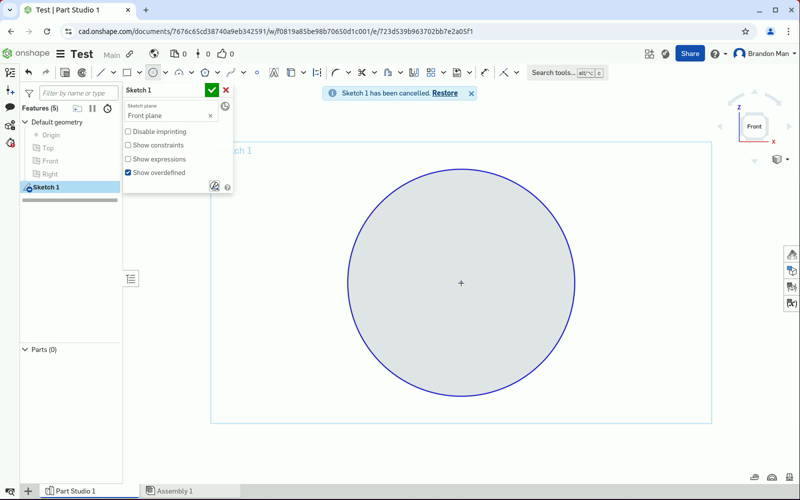
key_up(shift)
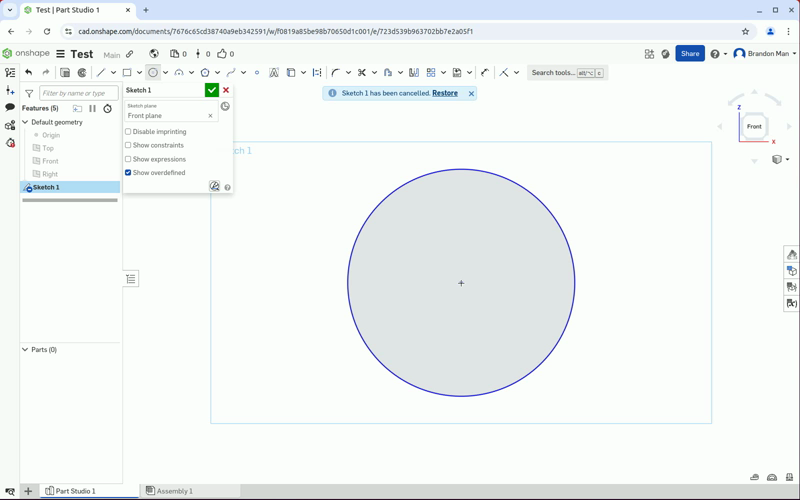
mouse_move(562, 282)
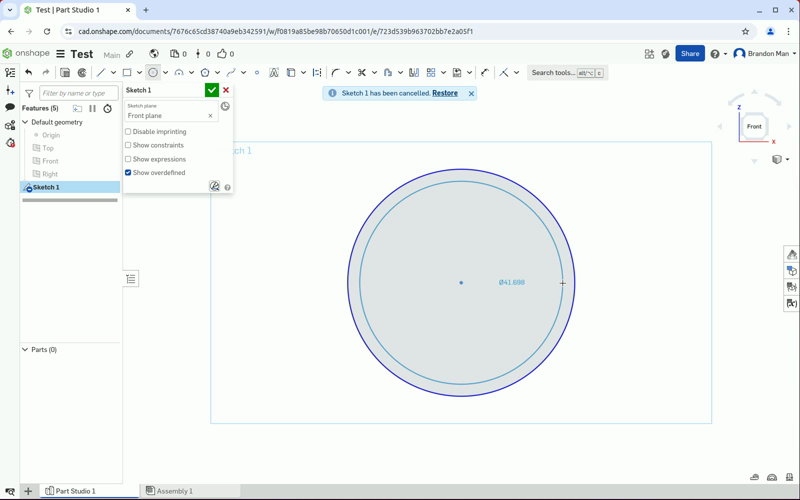
click(562, 282)
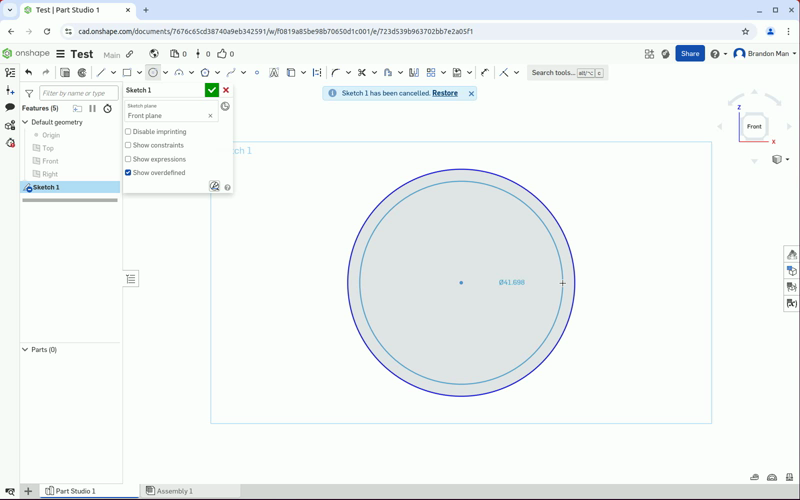
key(esc)
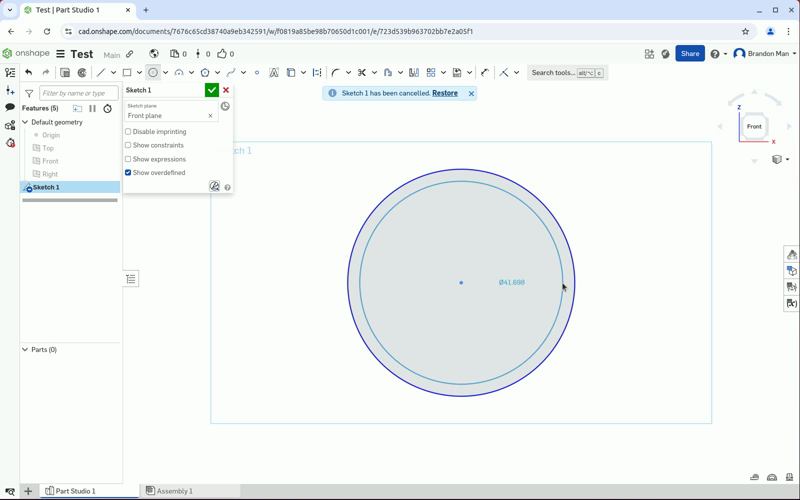
mouse_move(366, 332)
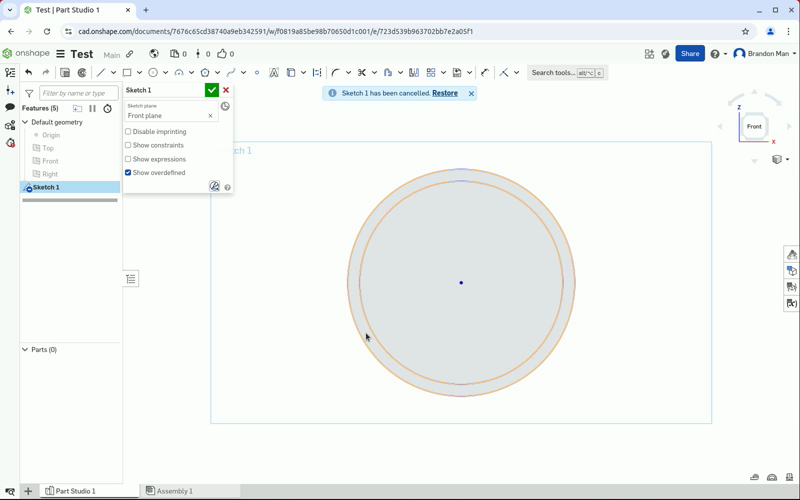
click(366, 332)
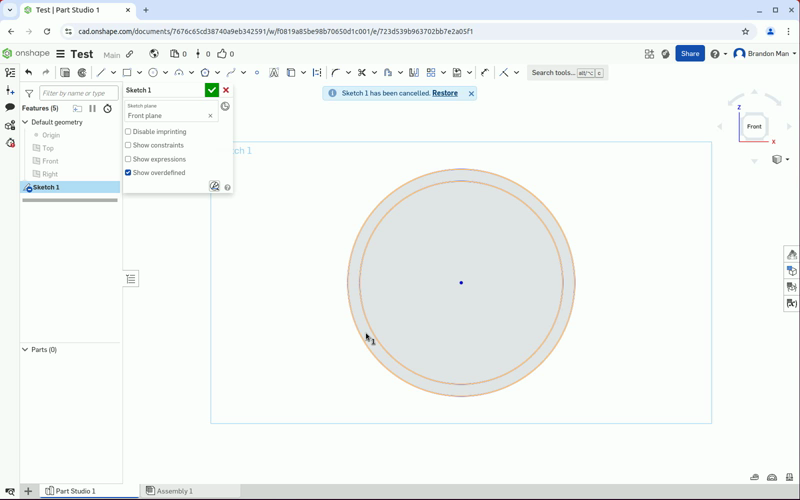
mouse_move(73, 352)
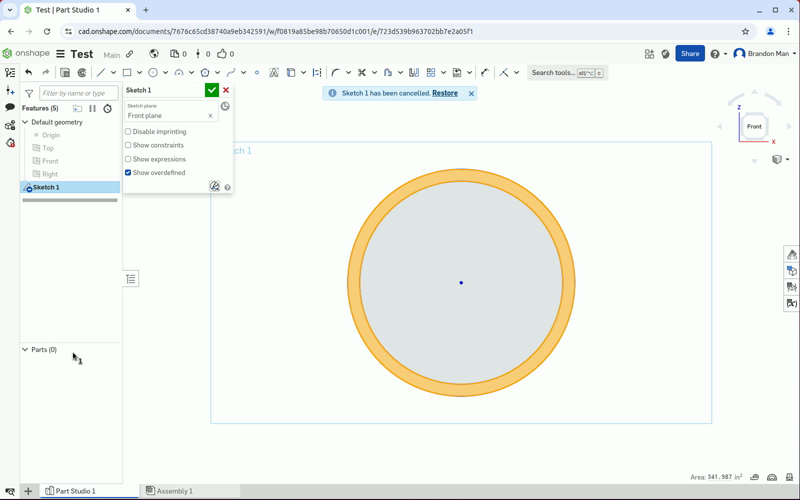
key(shift+y)
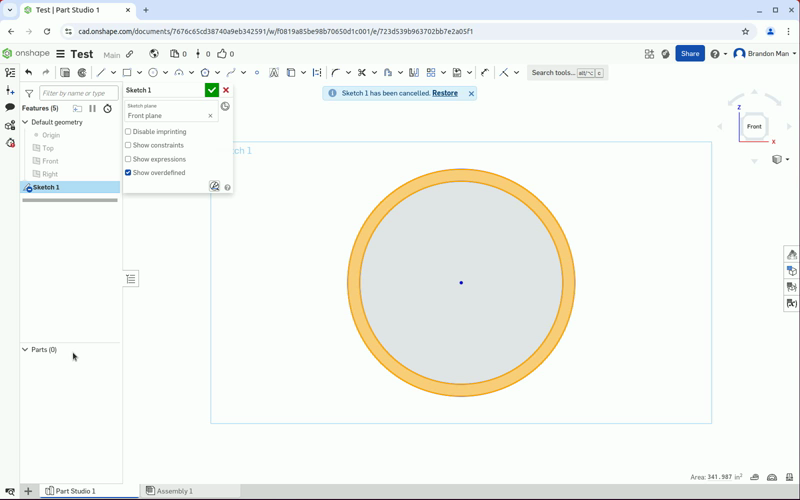
key(shift+e)
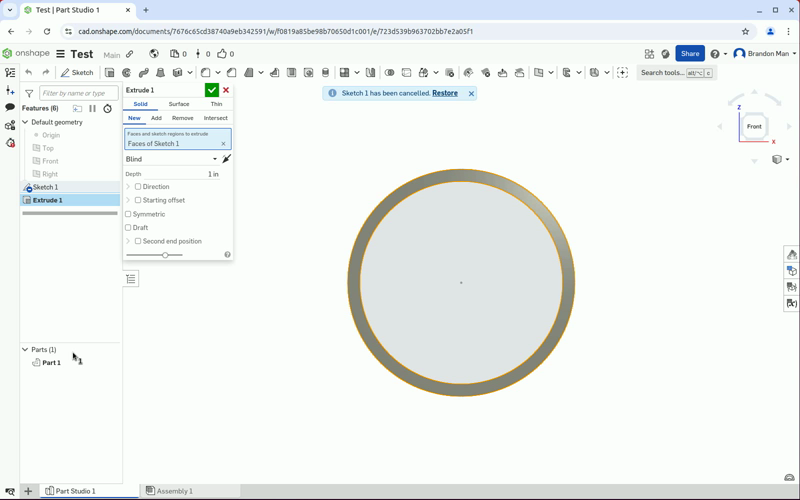
mouse_move(143, 106)
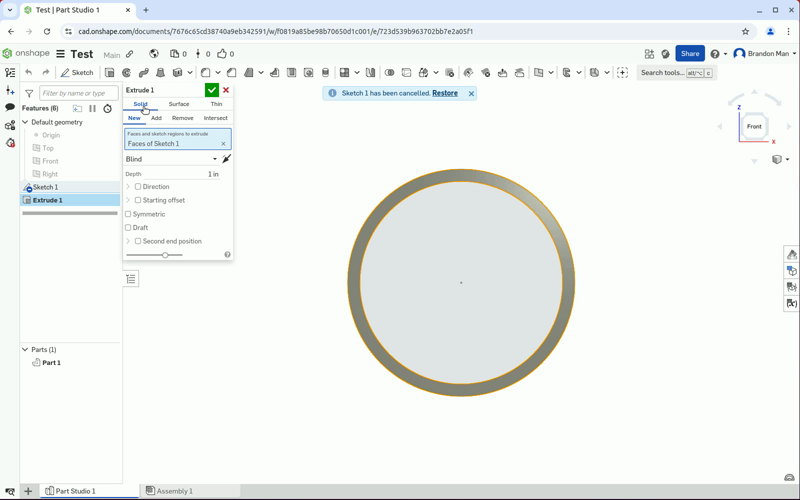
click(143, 106)
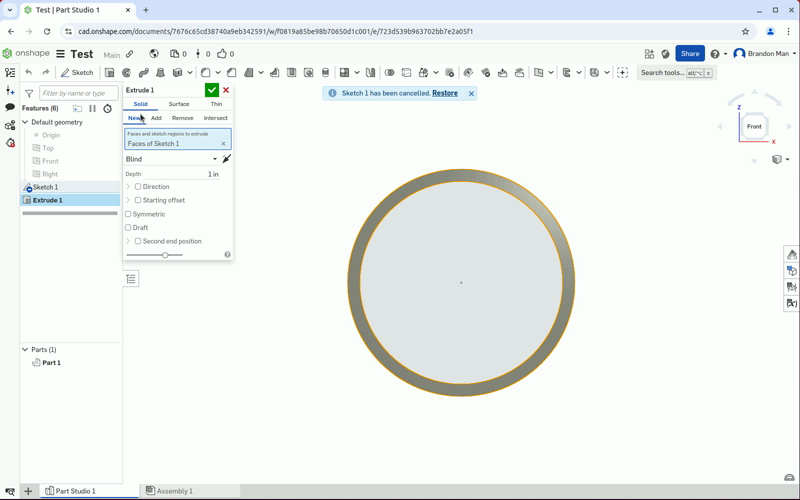
mouse_move(137, 120)
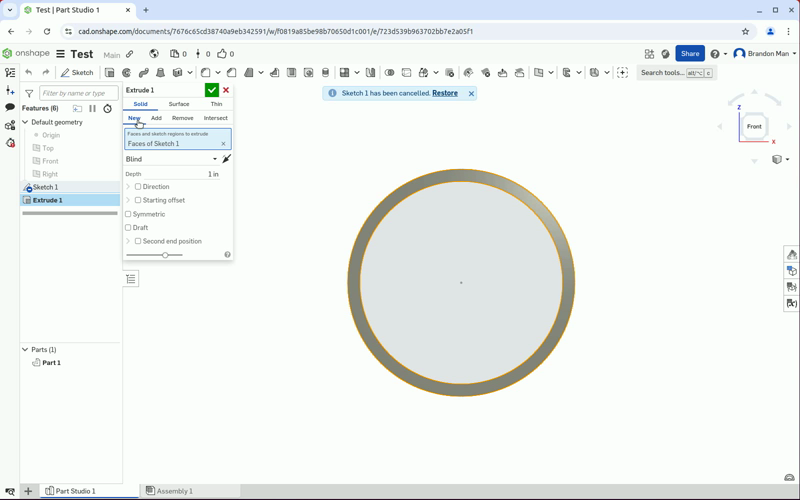
click(137, 120)
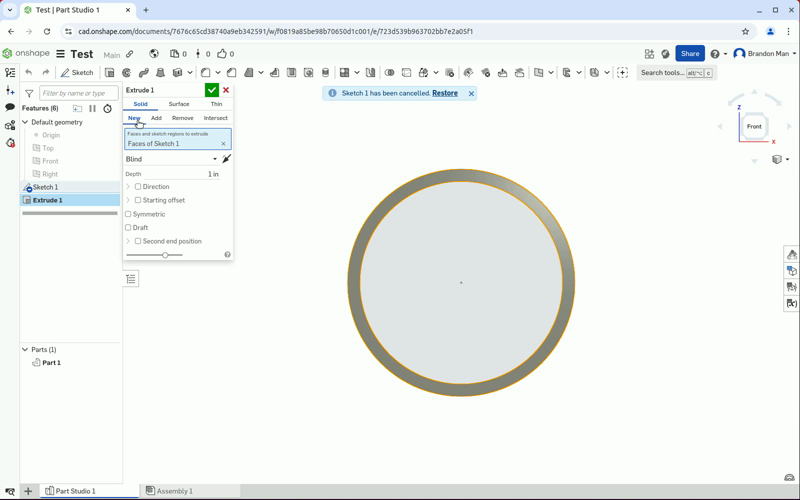
key(tab, 4)
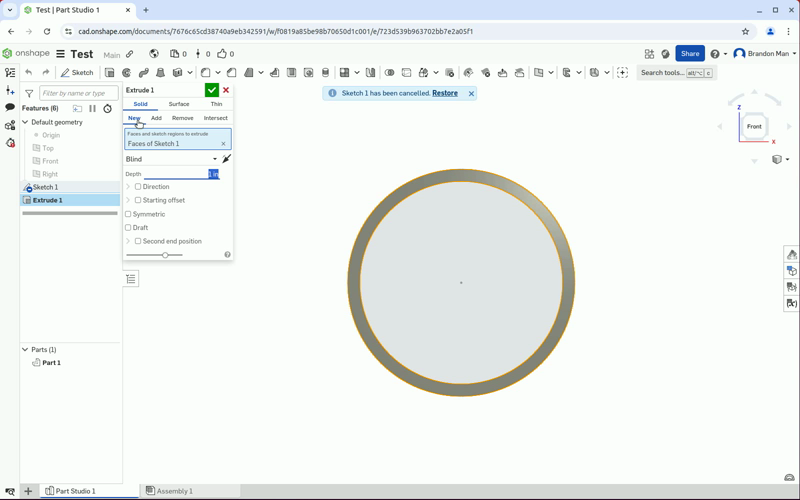
text(17.09)
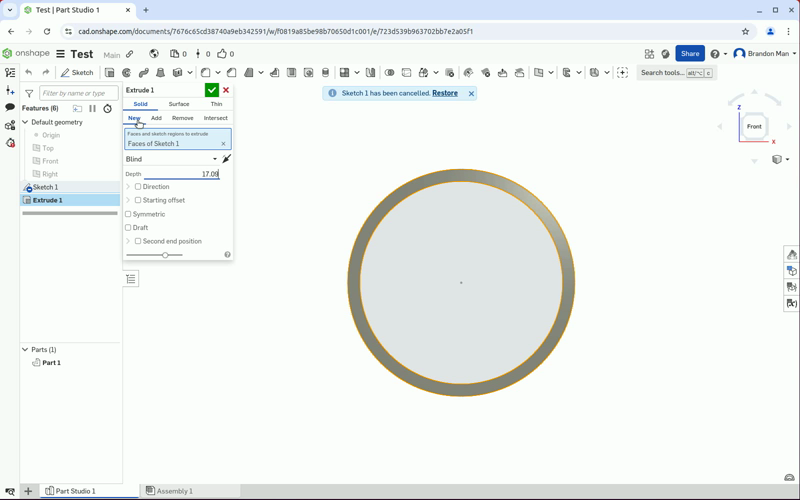
key(tab, 3)
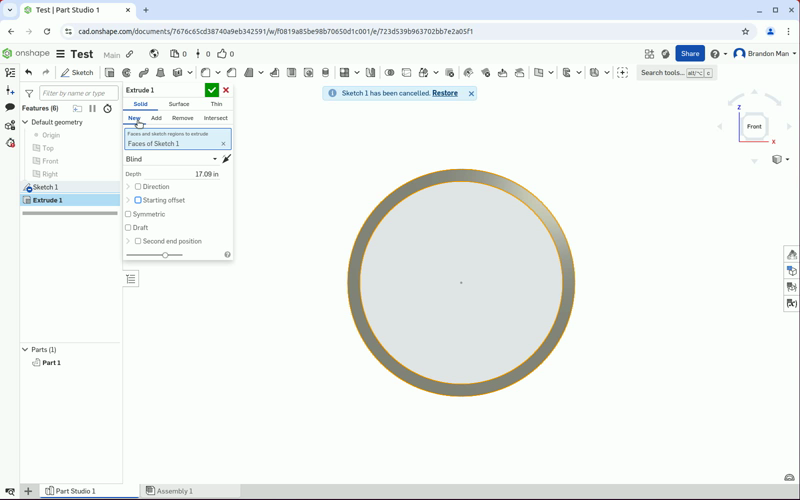
key(tab, 2)
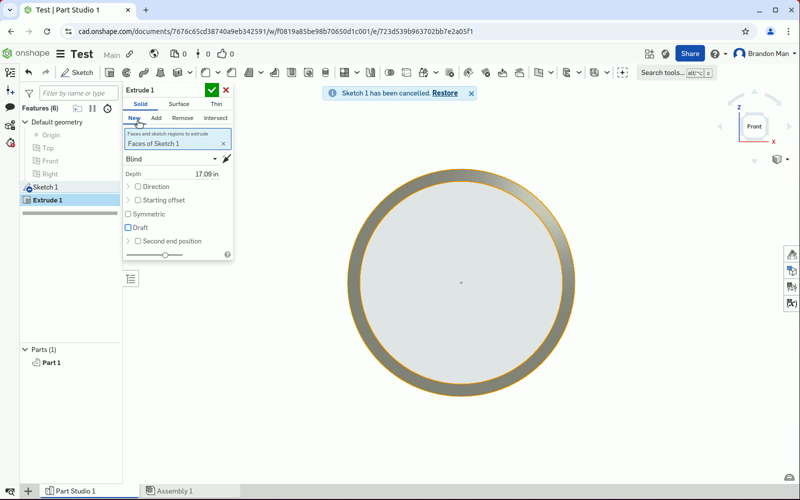
key(space)
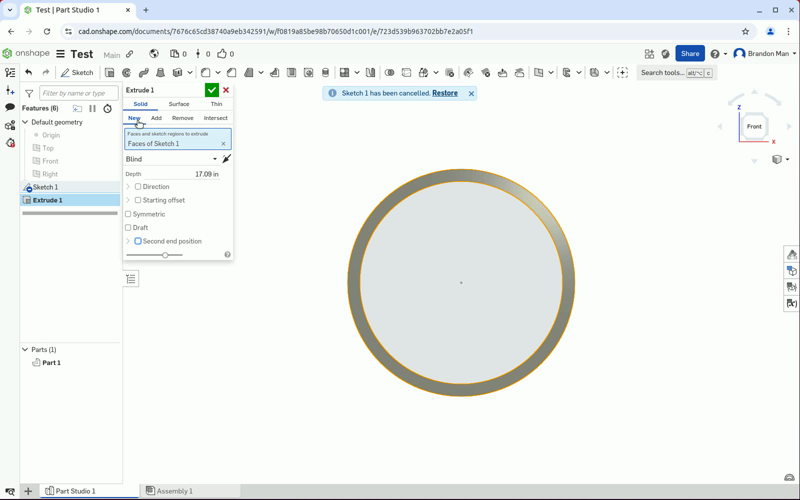
key(tab, 3)
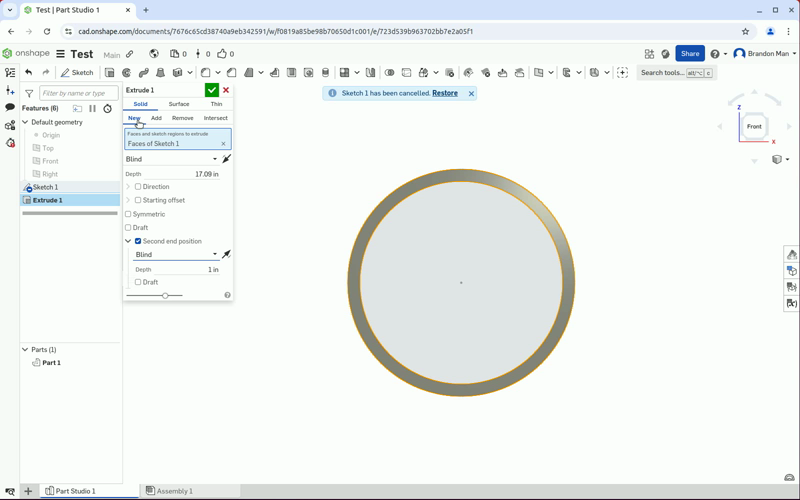
text(17.09)
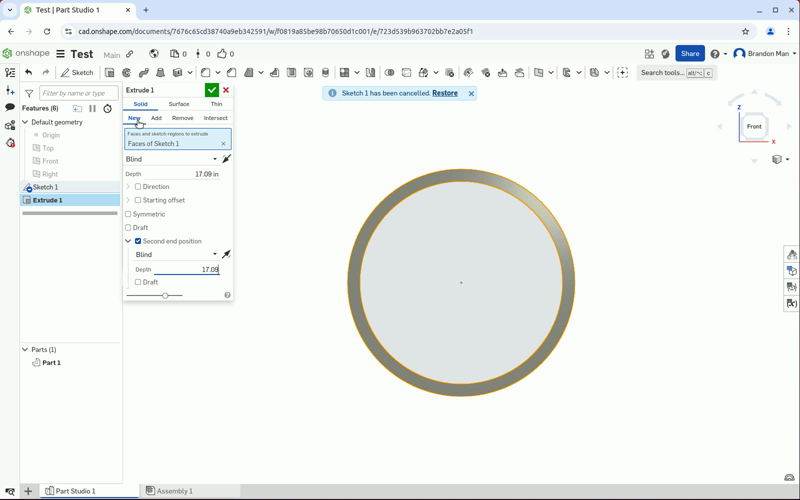
key(enter)
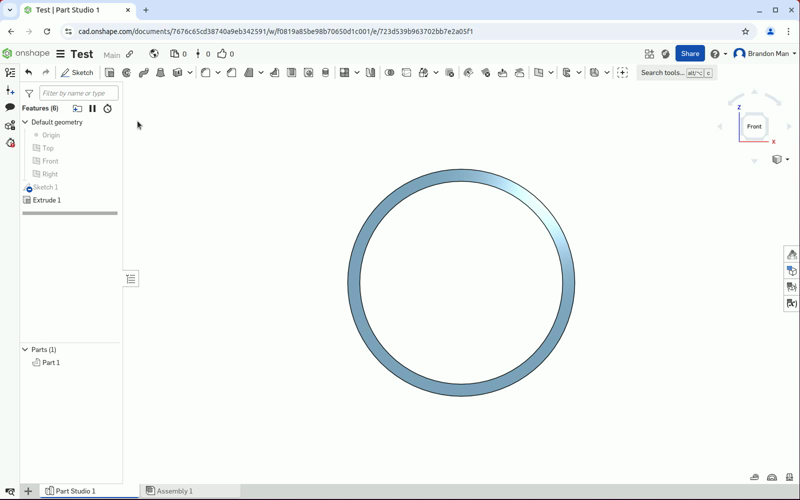
key(shift+h)
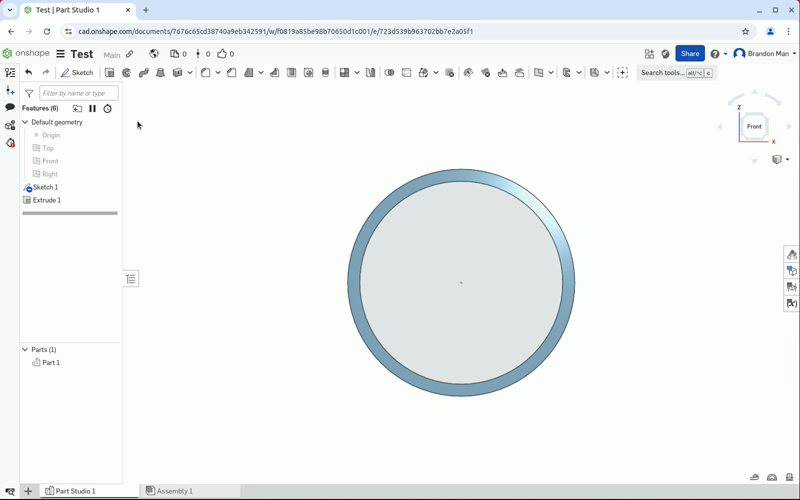
key(shift+h)
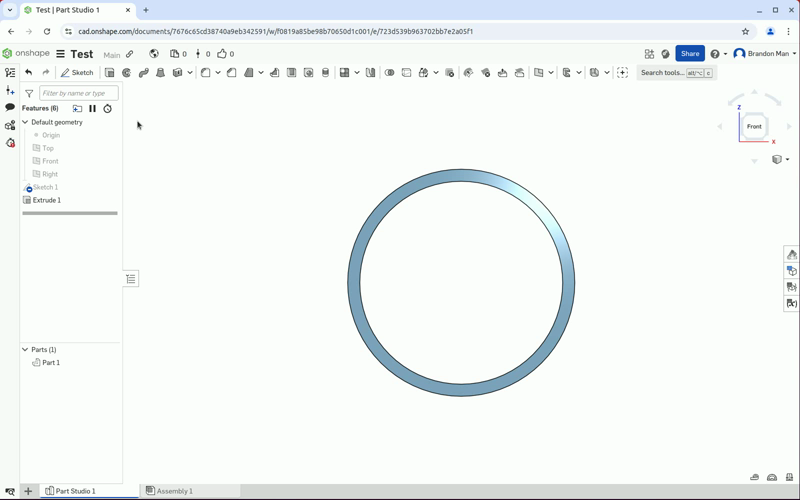
mouse_move(73, 189)
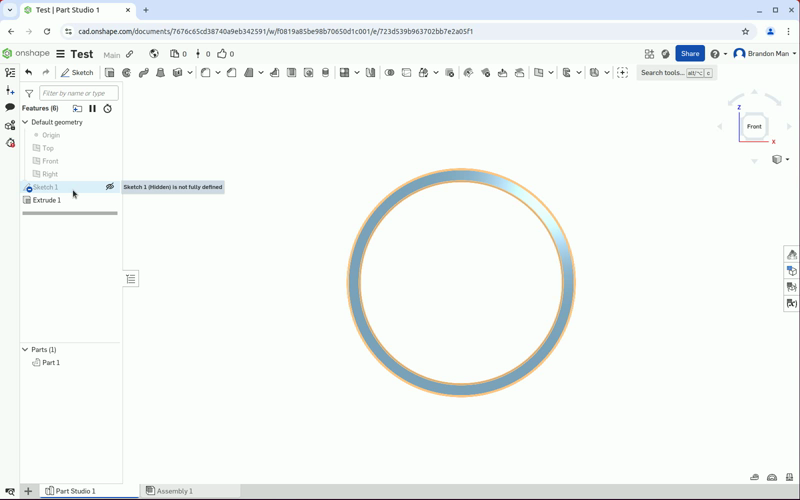
click(73, 189)
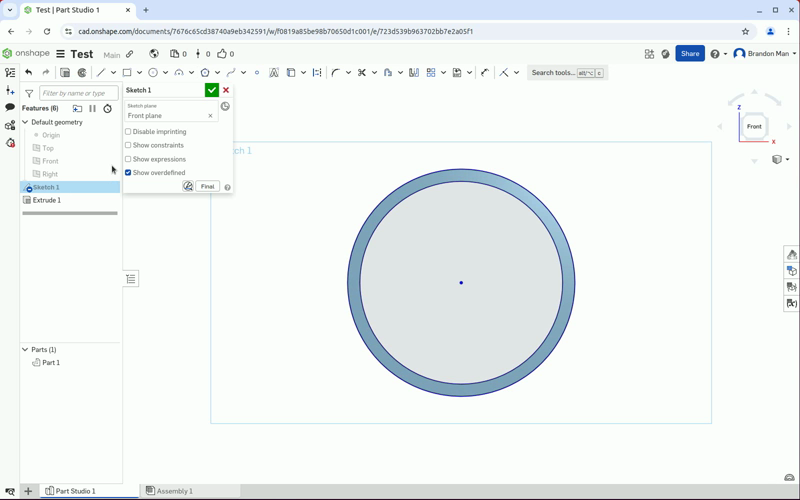
mouse_move(229, 92)
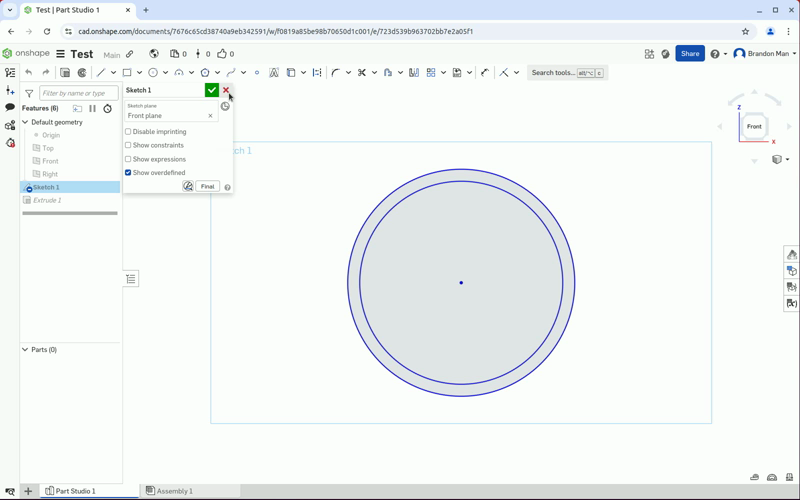
click(229, 92)
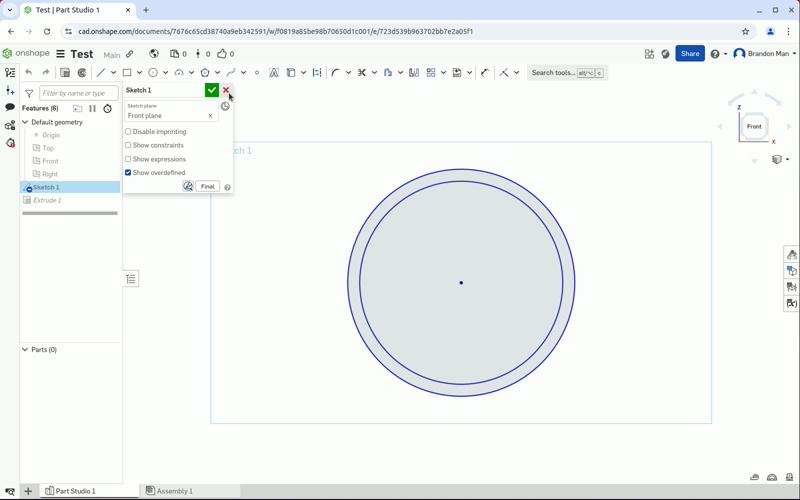
key(shift+s)
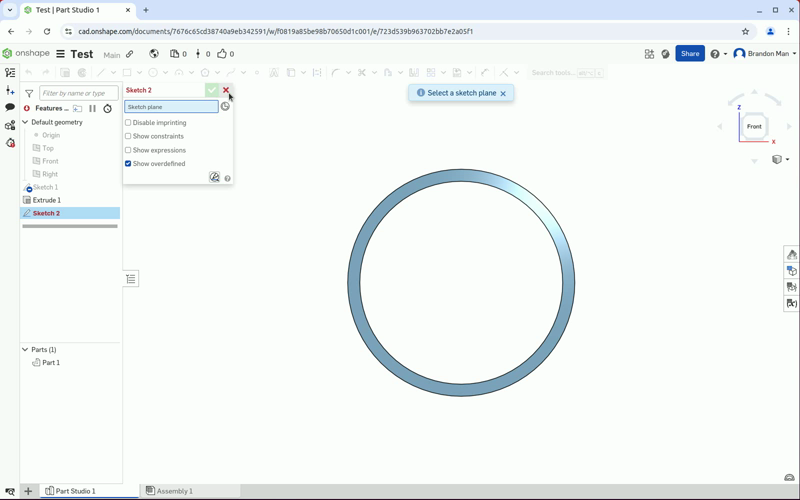
mouse_move(73, 163)
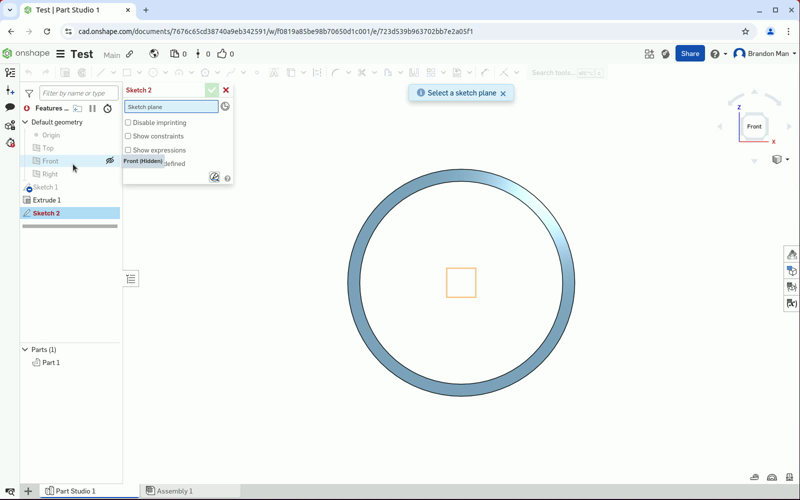
click(73, 163)
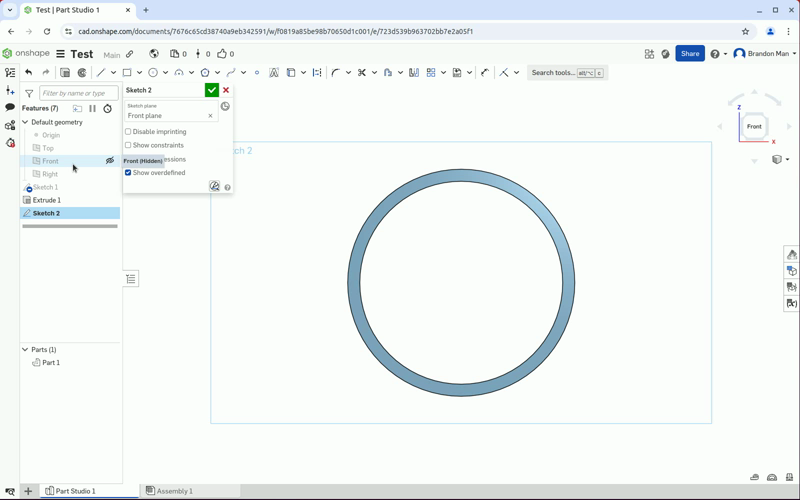
mouse_move(73, 352)
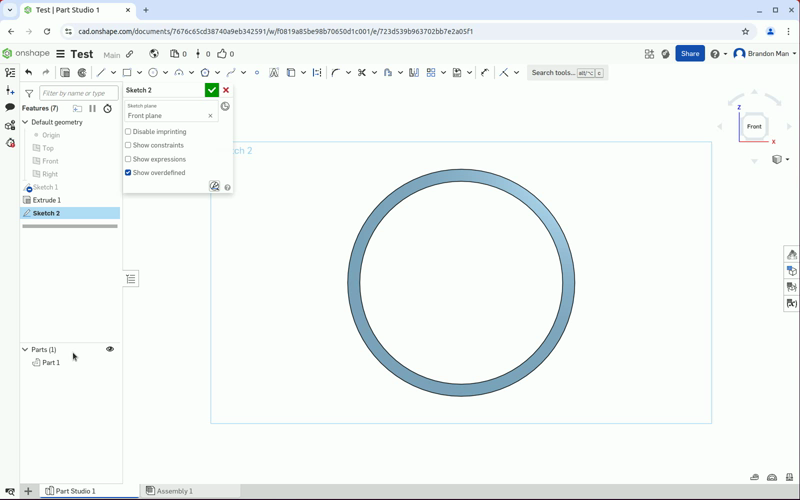
key(y)
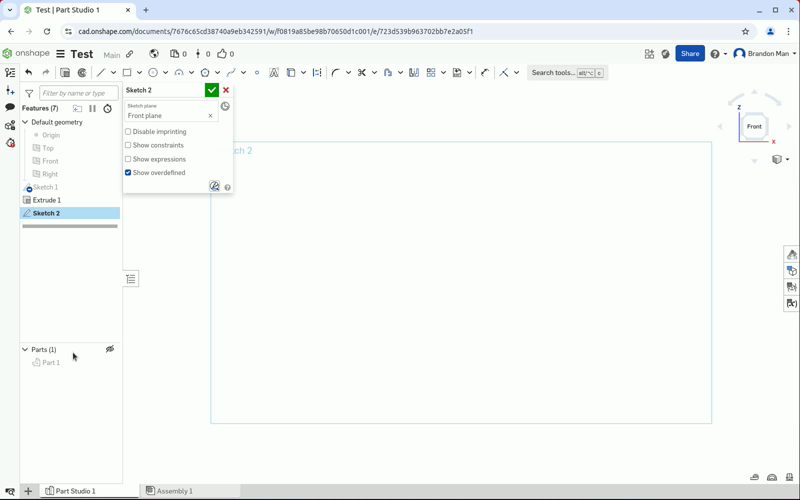
key(c)
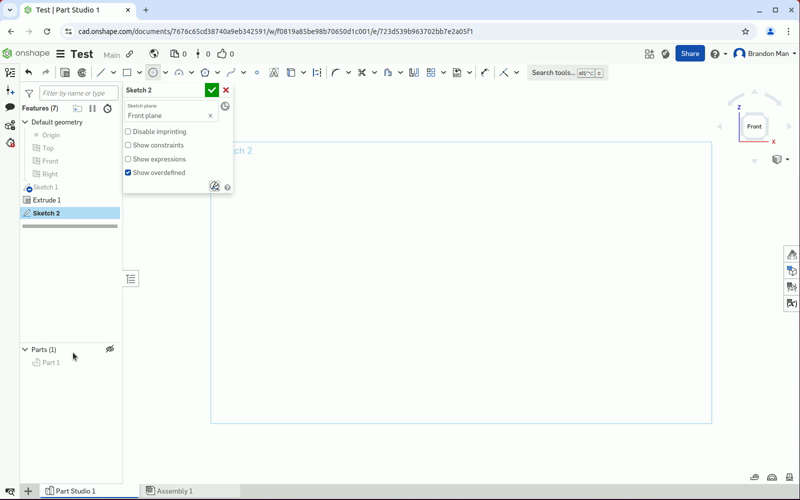
key_down(shift)
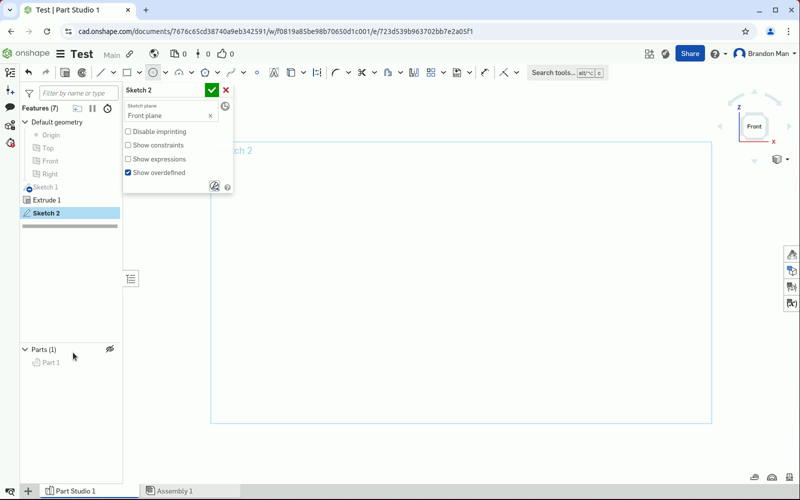
mouse_move(461, 282)
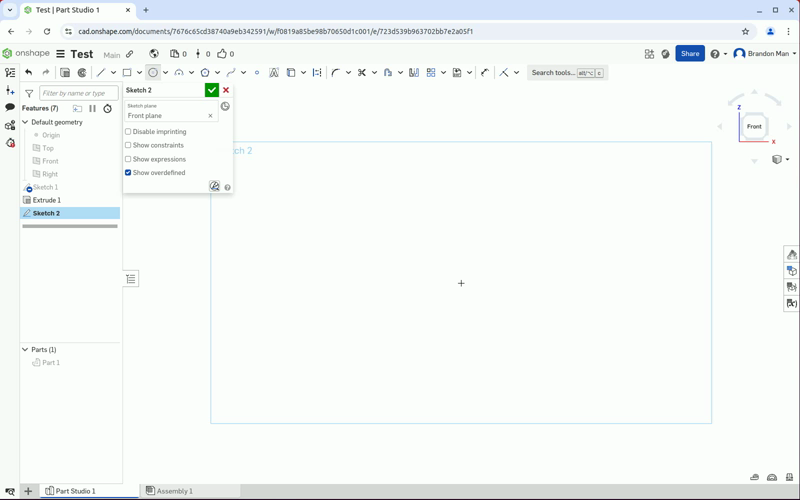
click(461, 282)
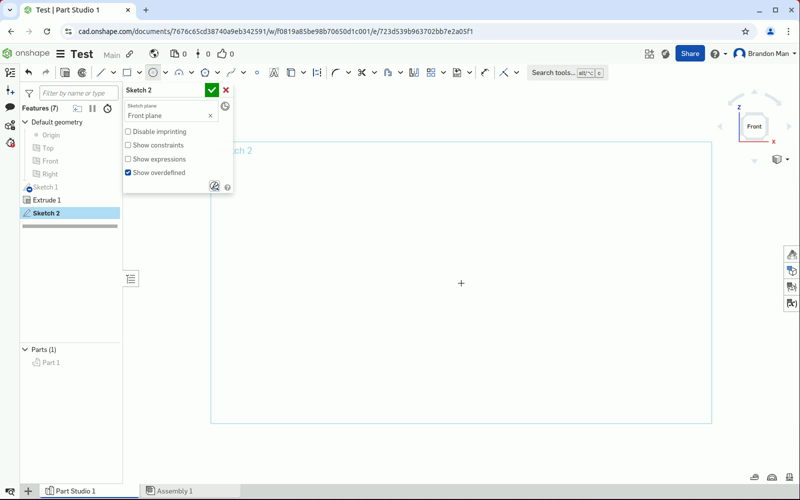
key_up(shift)
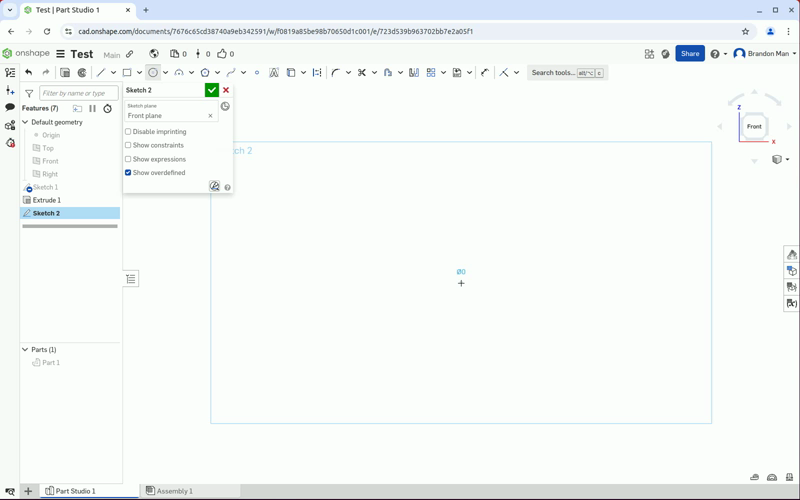
mouse_move(564, 282)
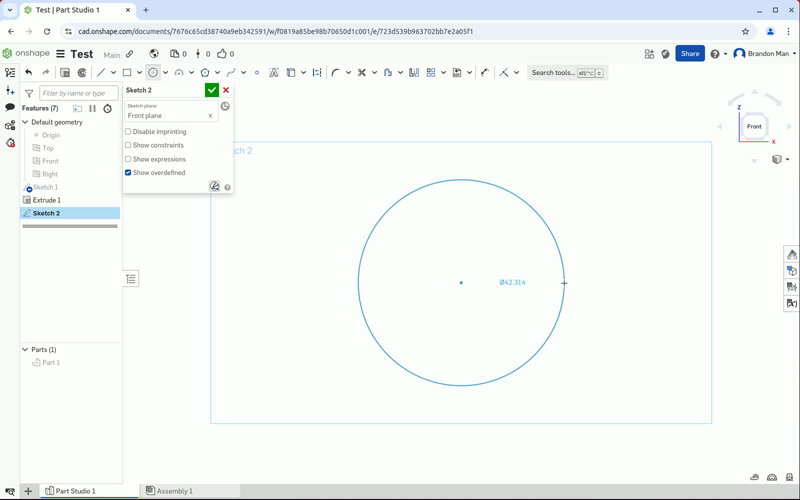
click(564, 282)
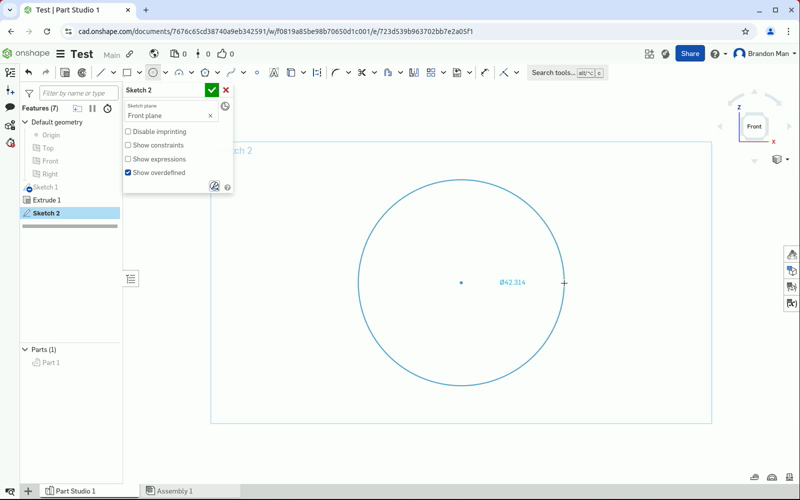
key(esc)
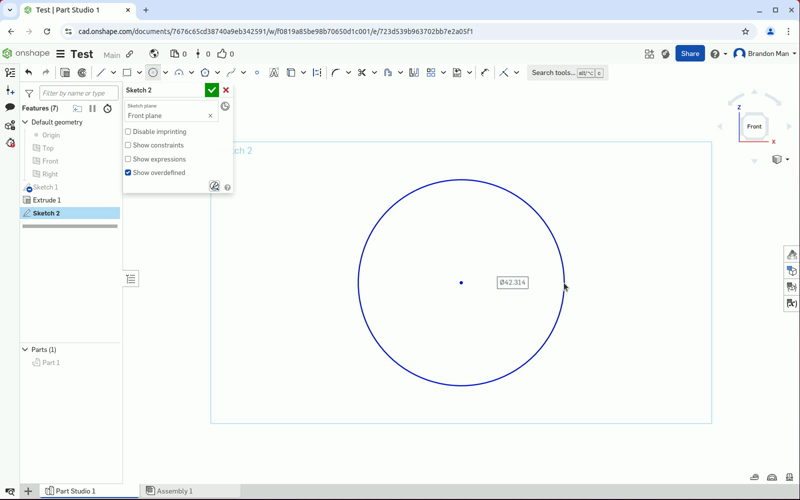
key(c)
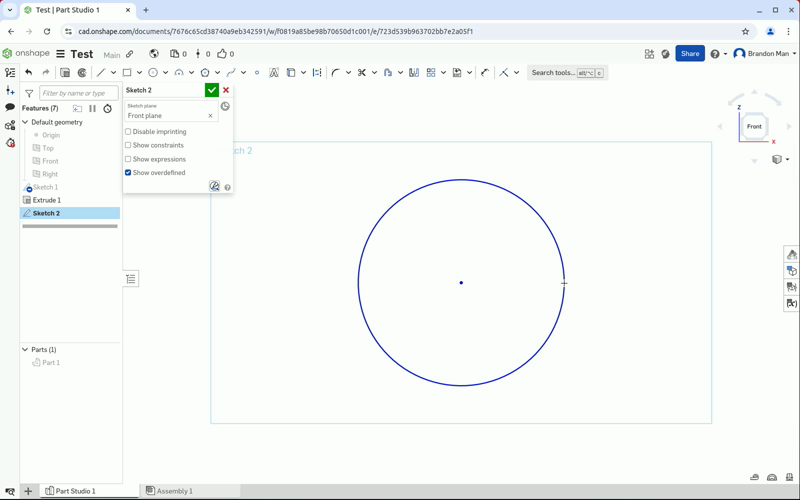
key_down(shift)
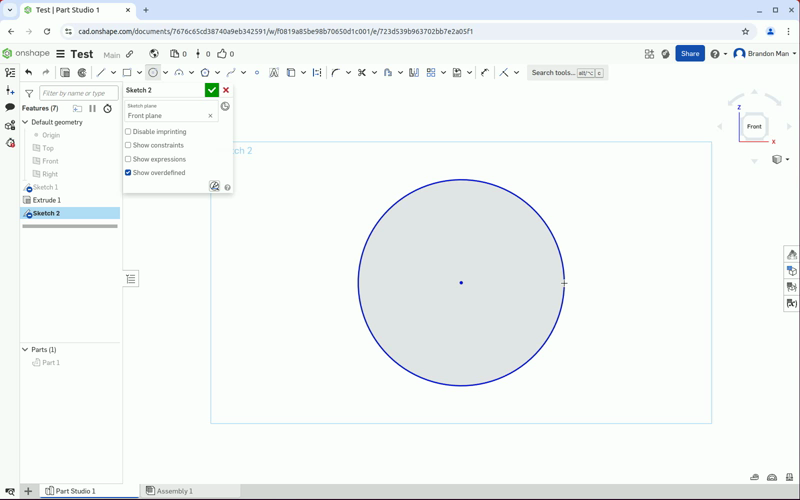
mouse_move(461, 282)
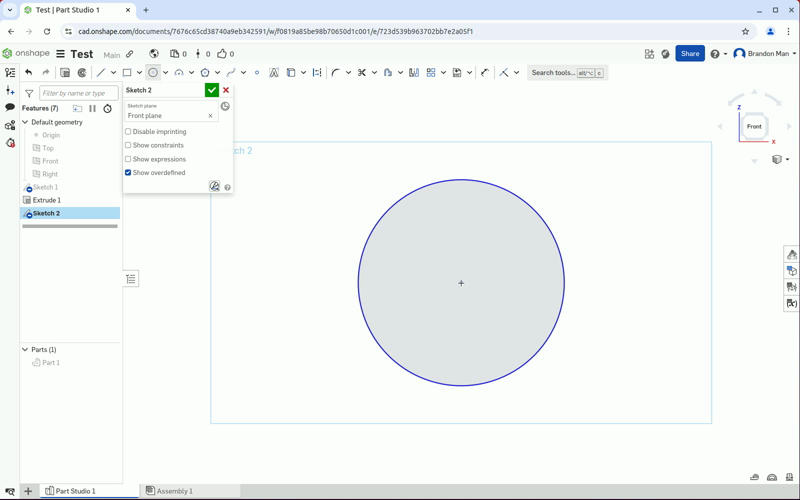
click(461, 282)
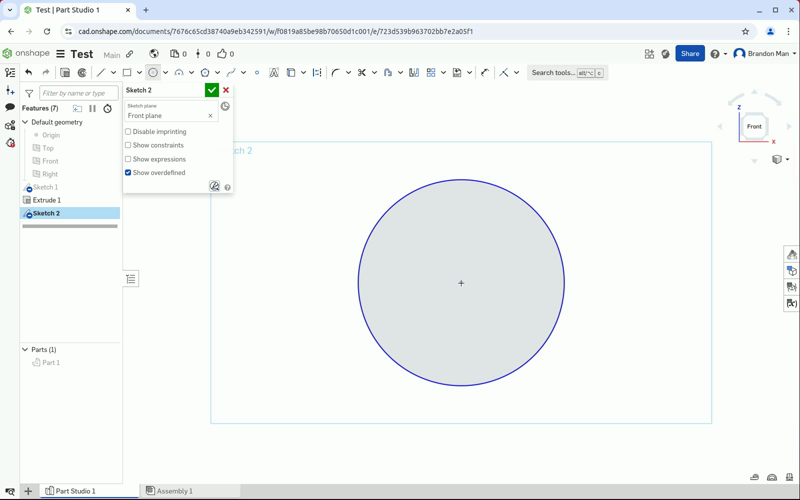
key_up(shift)
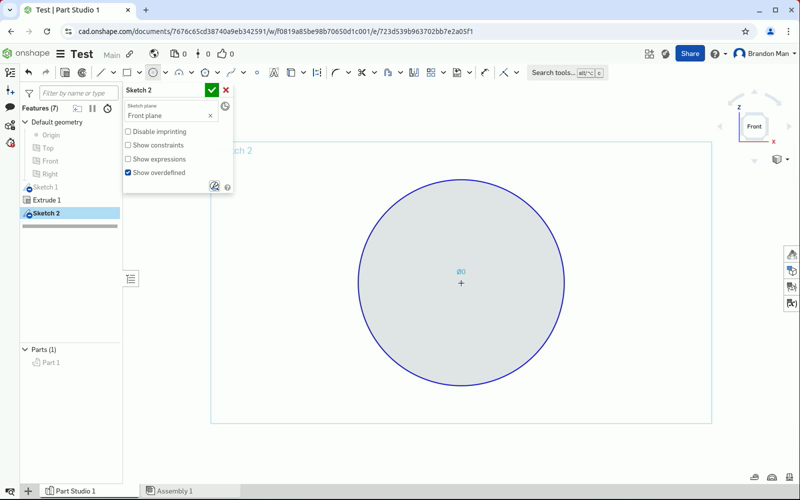
mouse_move(553, 282)
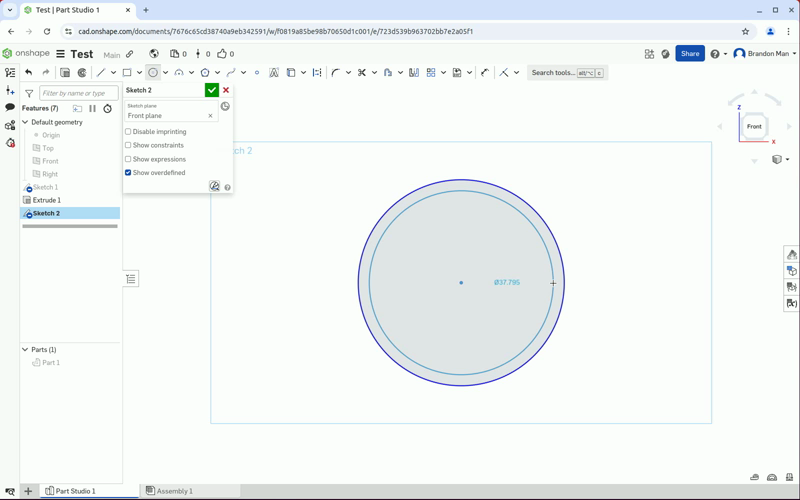
click(553, 282)
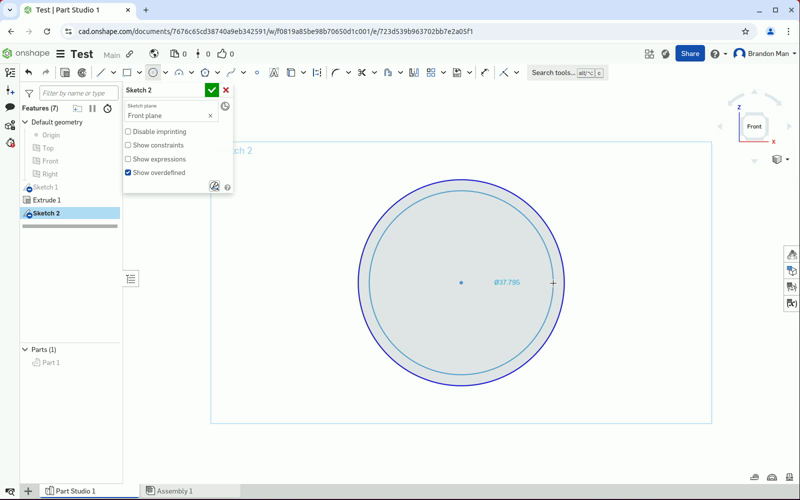
key(esc)
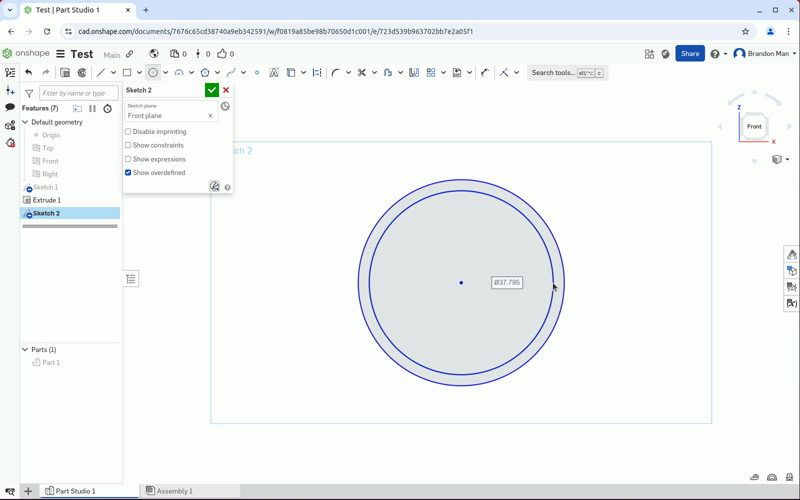
mouse_move(531, 215)
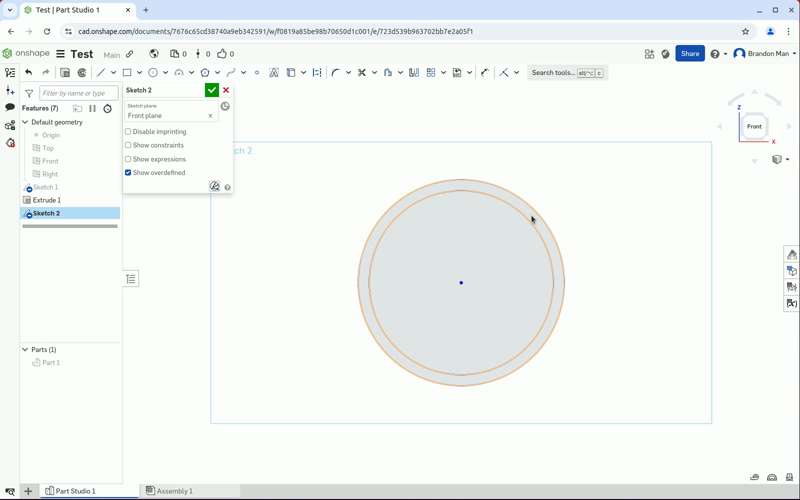
click(531, 215)
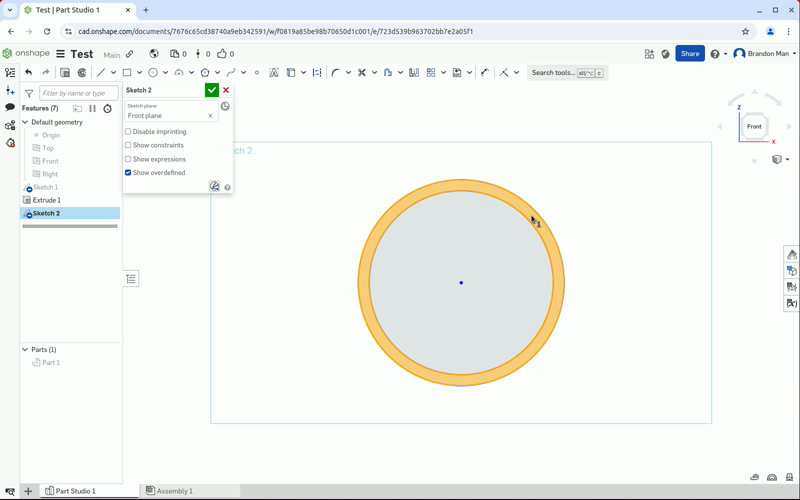
mouse_move(73, 352)
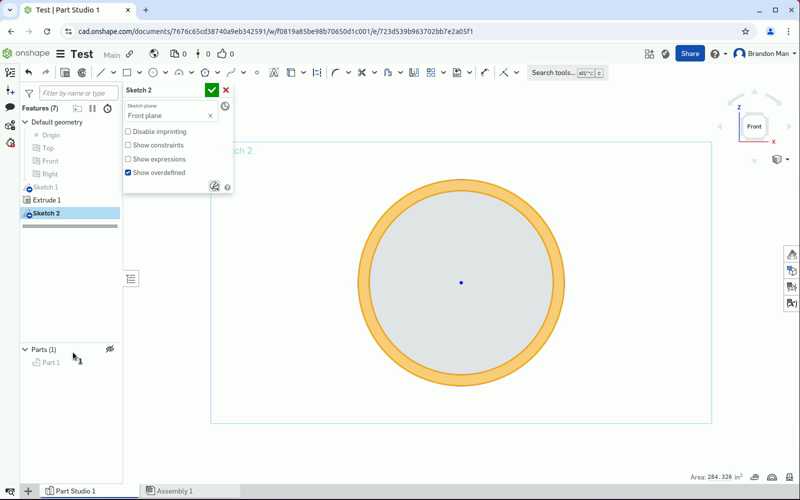
key(shift+y)
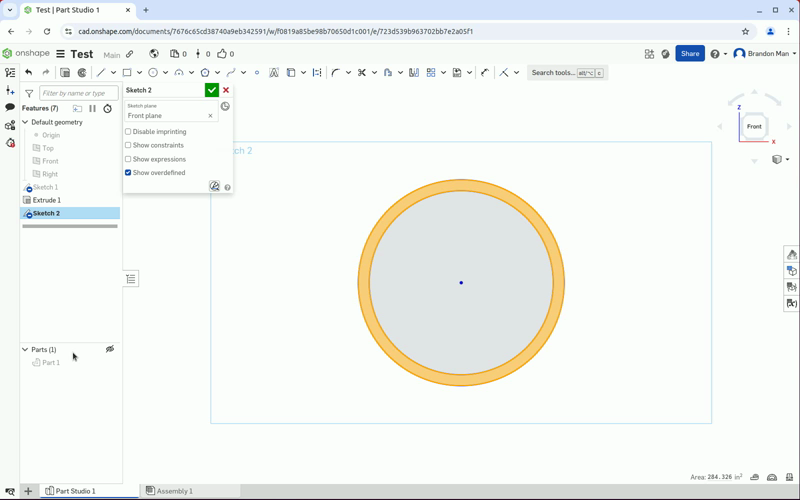
key(shift+e)
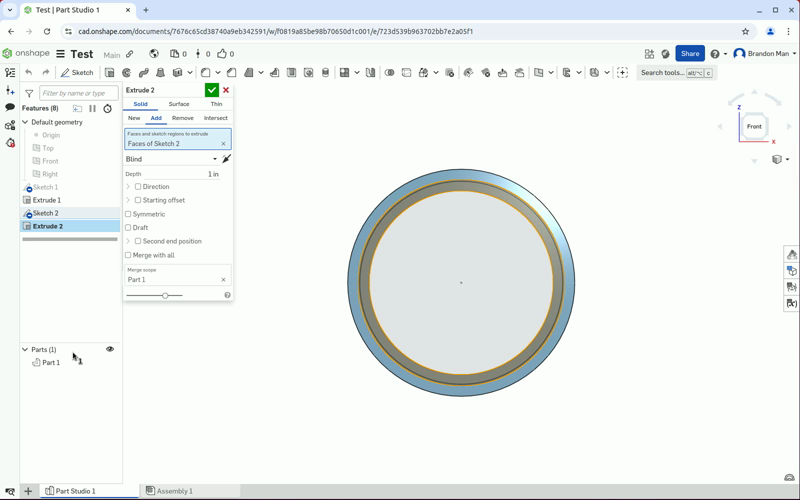
mouse_move(143, 106)
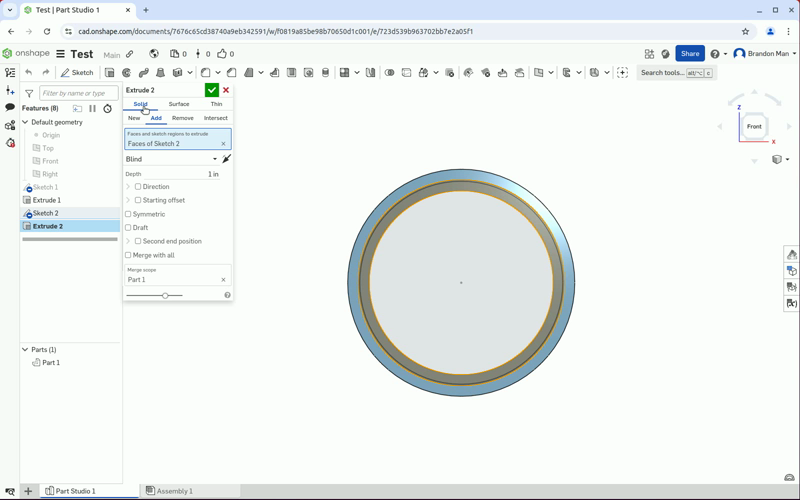
click(143, 106)
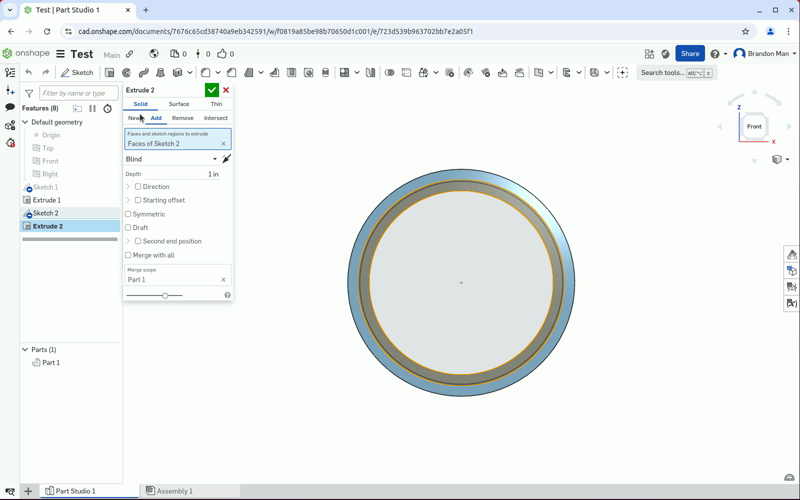
mouse_move(137, 120)
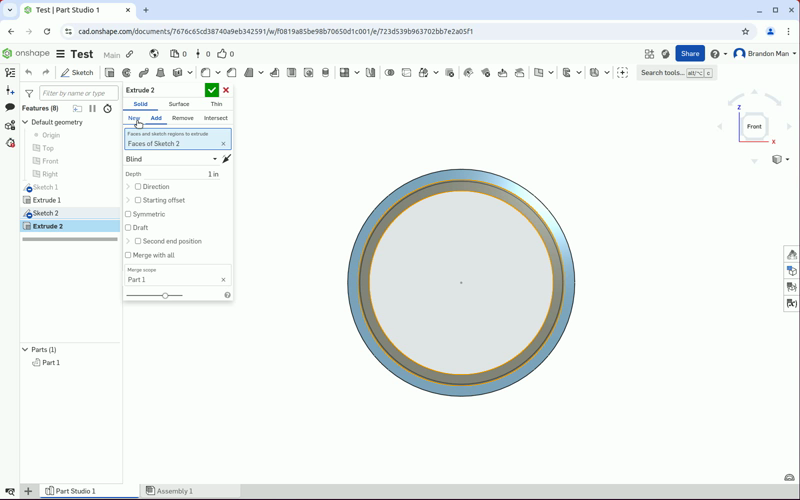
click(137, 120)
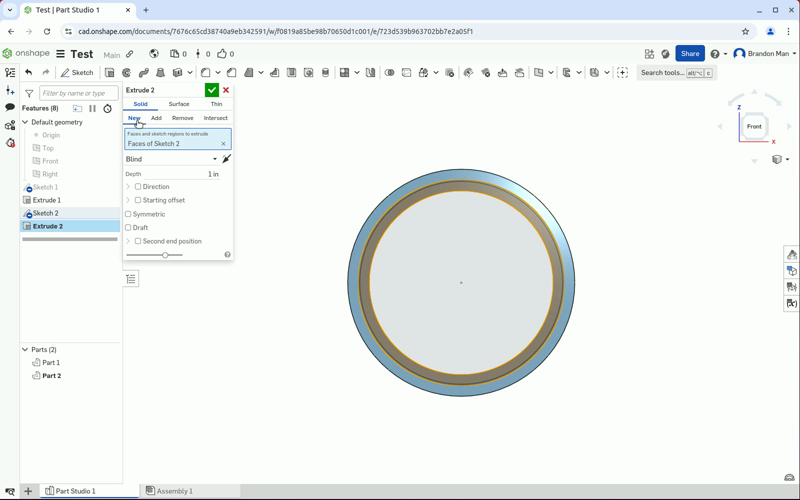
key(tab, 4)
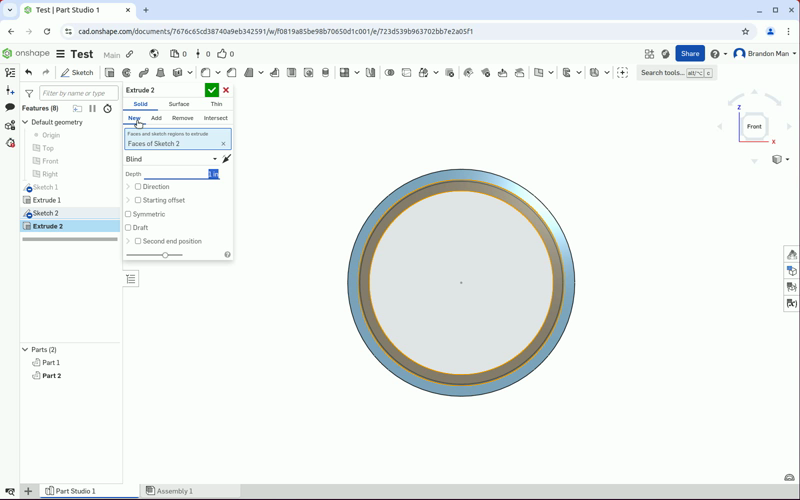
text(15.165)
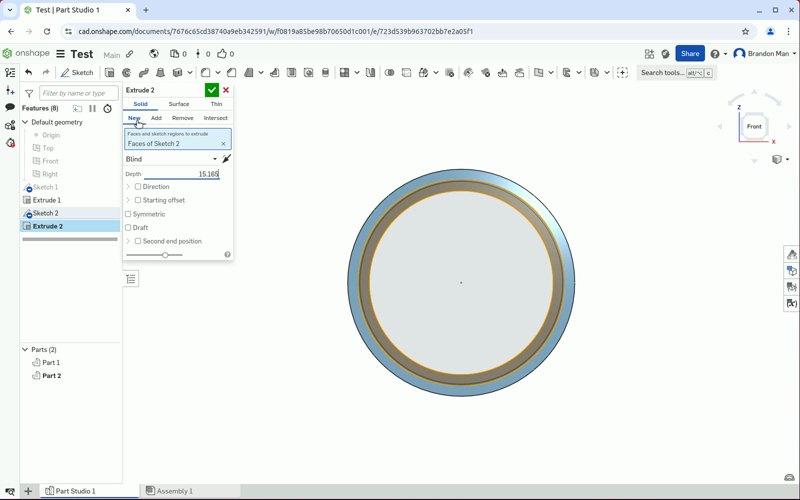
key(tab, 3)
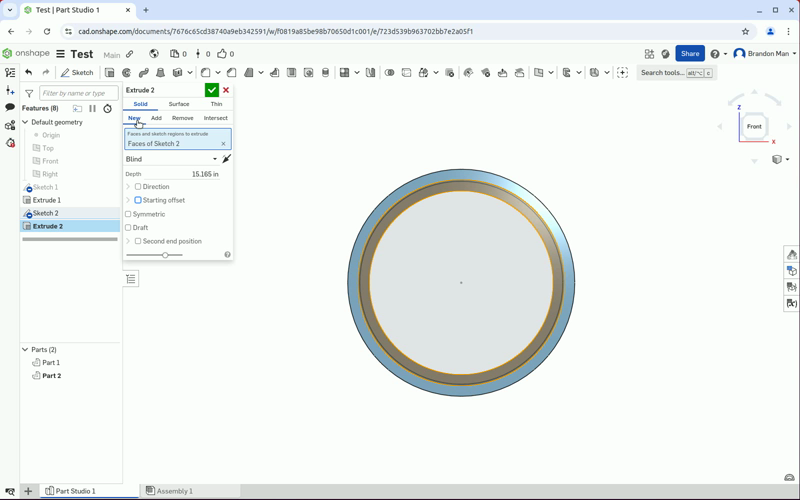
key(tab, 2)
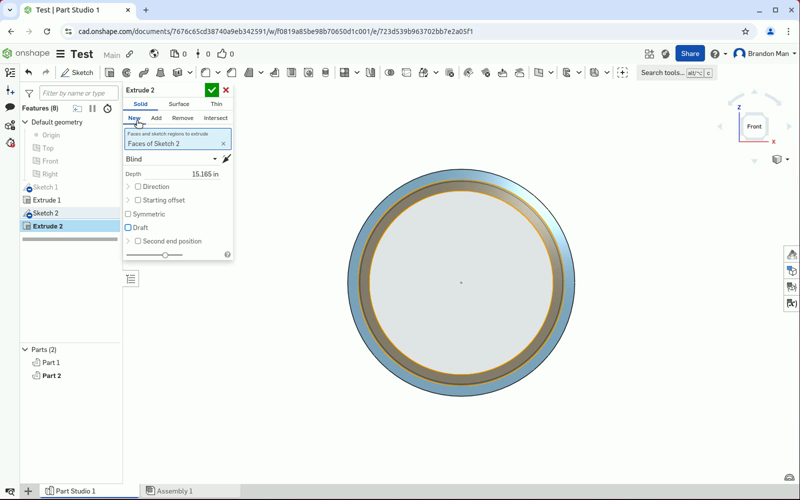
key(space)
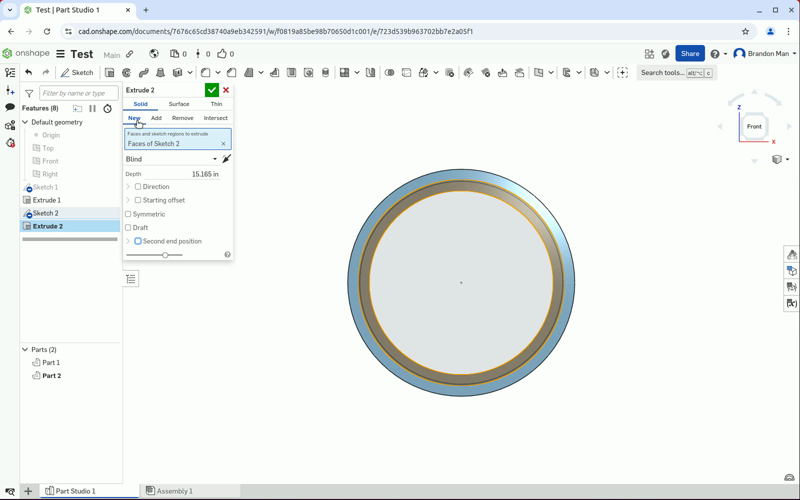
key(tab, 3)
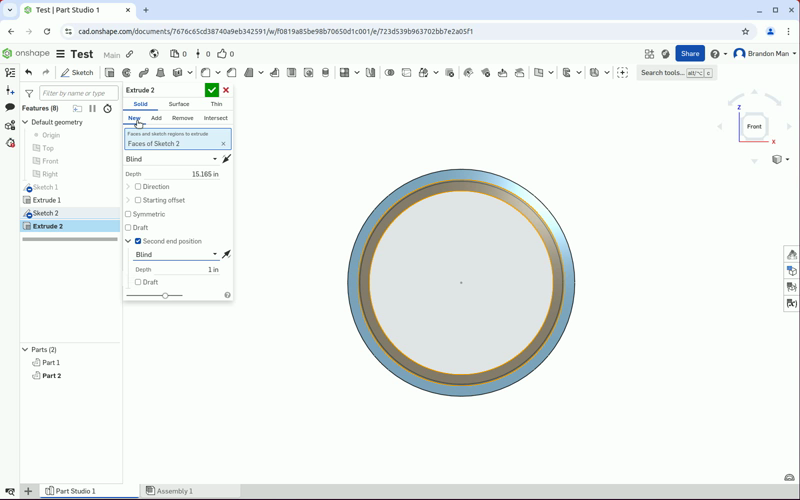
text(10.832)
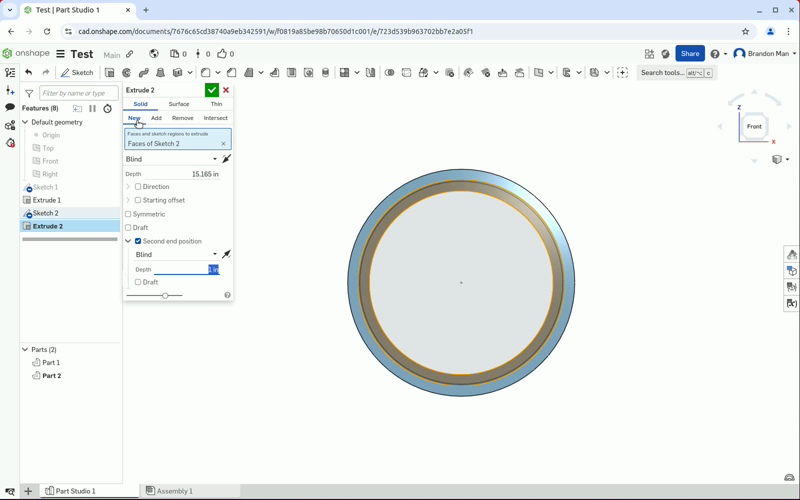
key(enter)
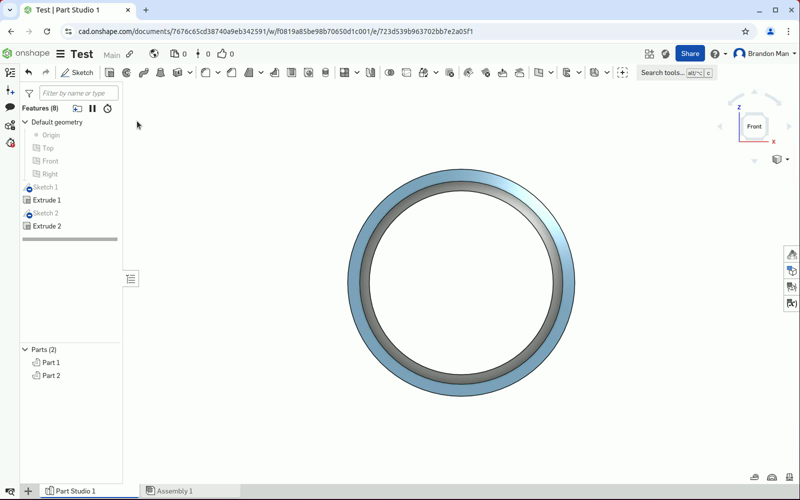
key(shift+h)
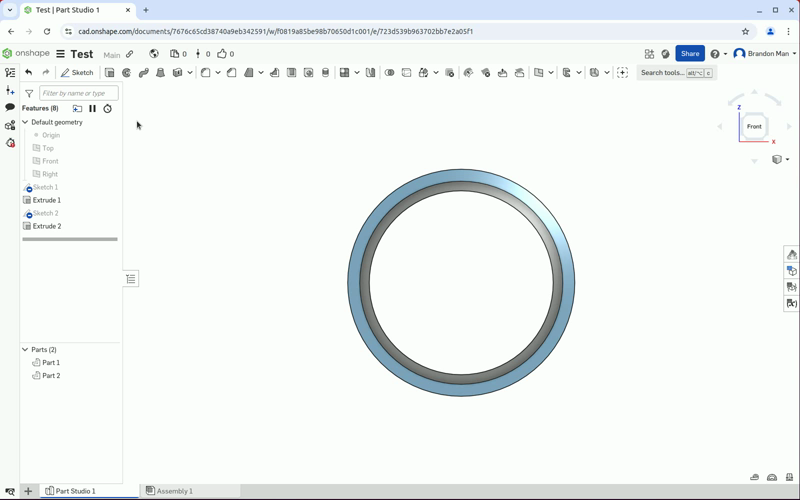
key(shift+h)
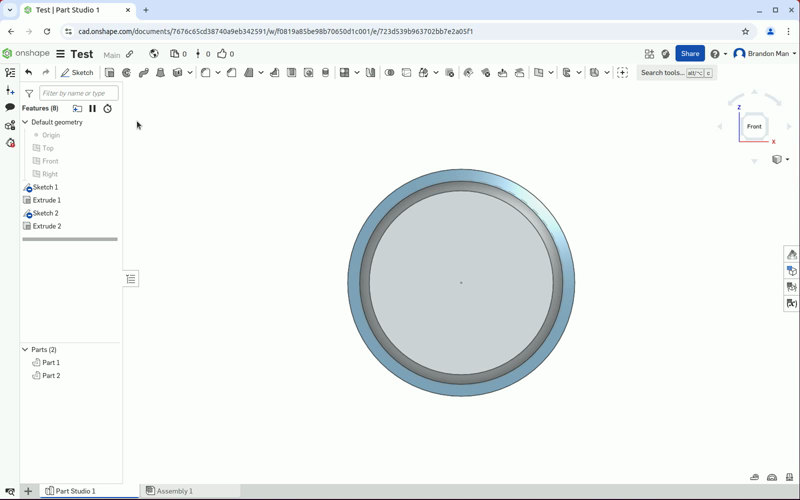
key(shift+7)
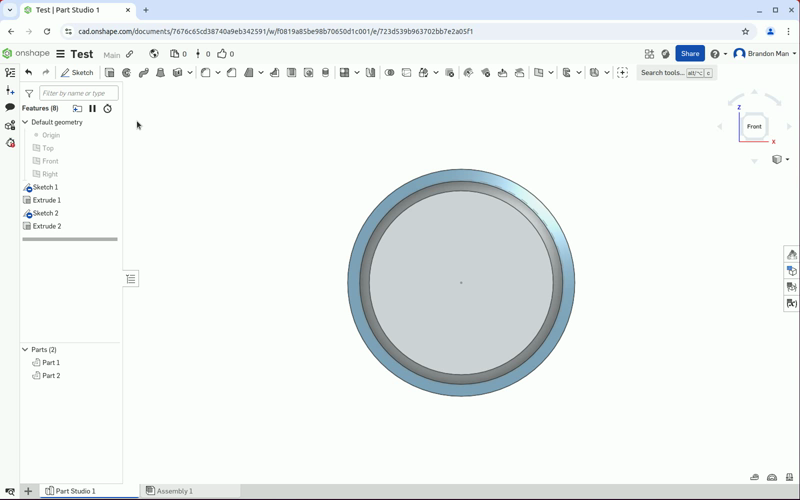
key(left, 2)
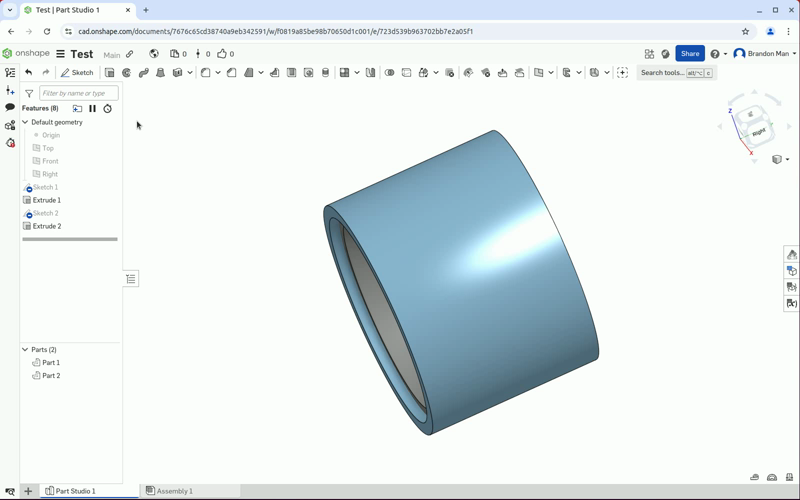
key(down, 2)
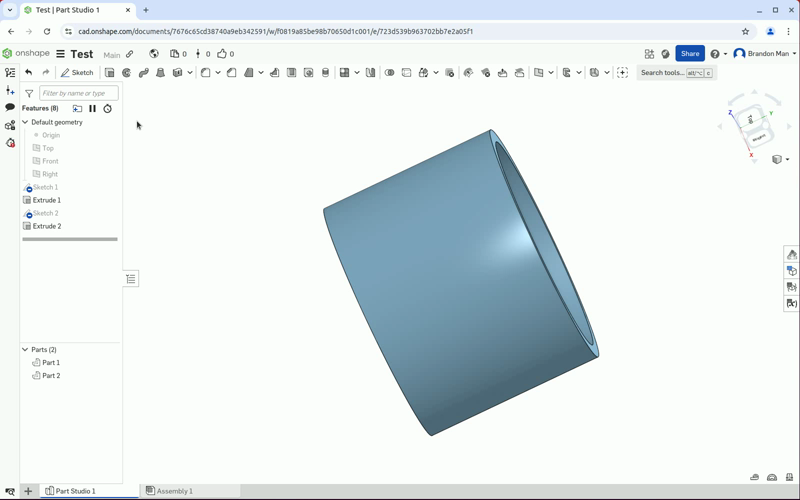
key(up, 2)
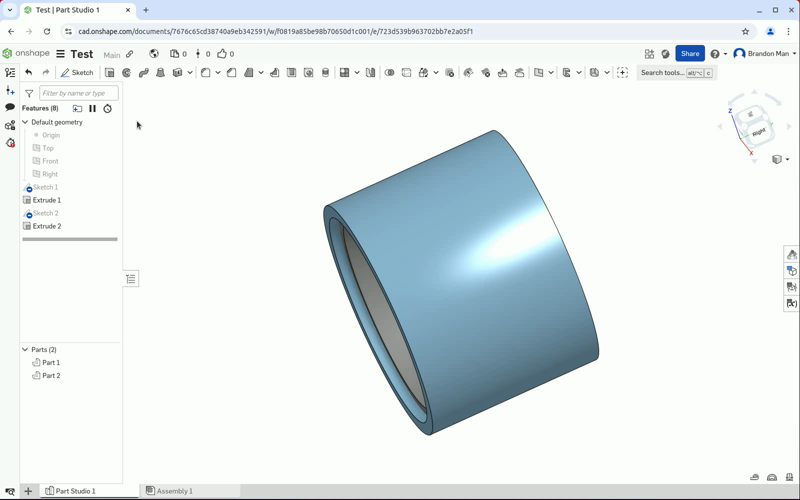
key(right, 2)
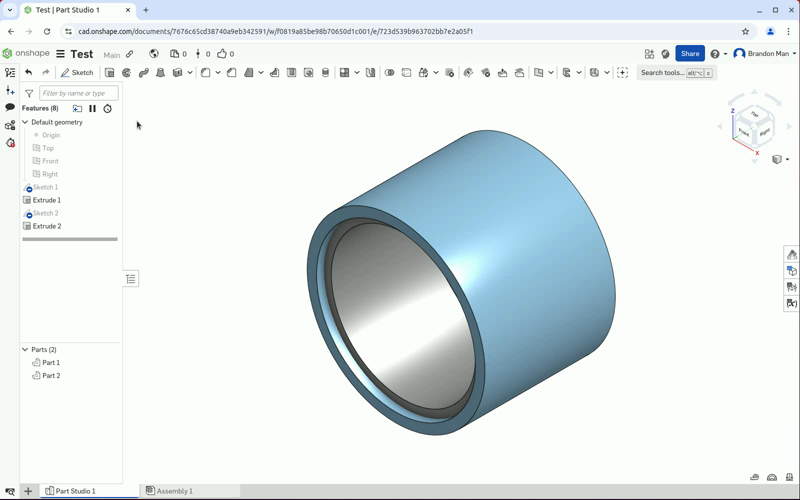
mouse_move(73, 189)
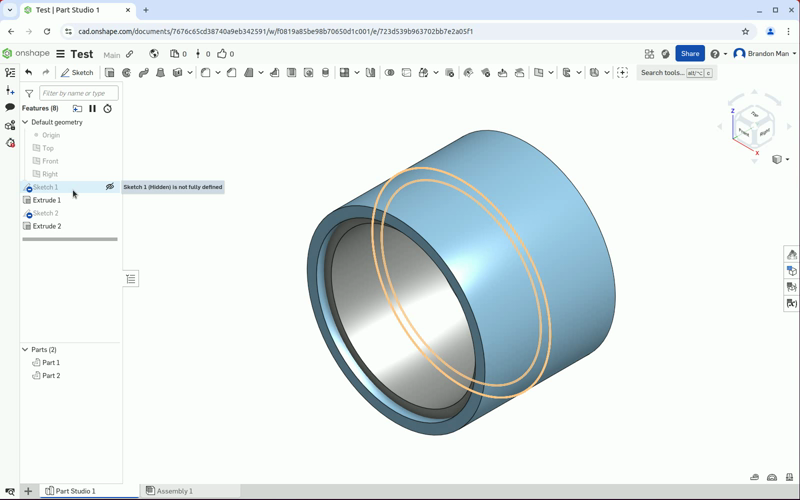
click(73, 189)